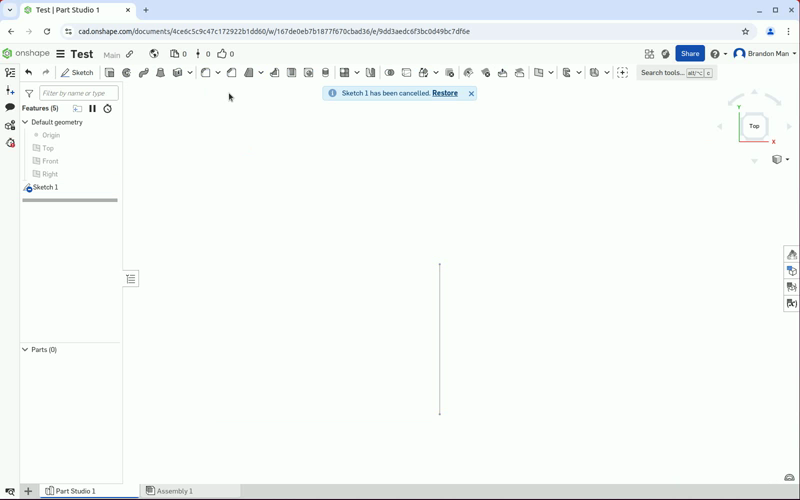
key(shift+h)
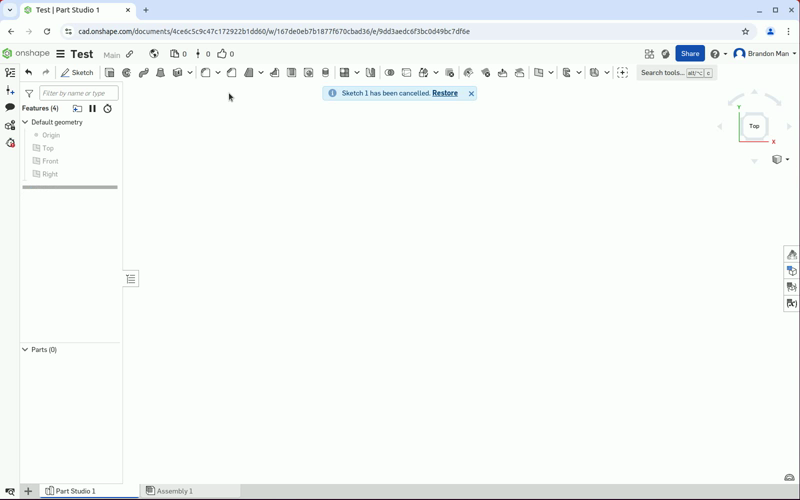
key(shift+s)
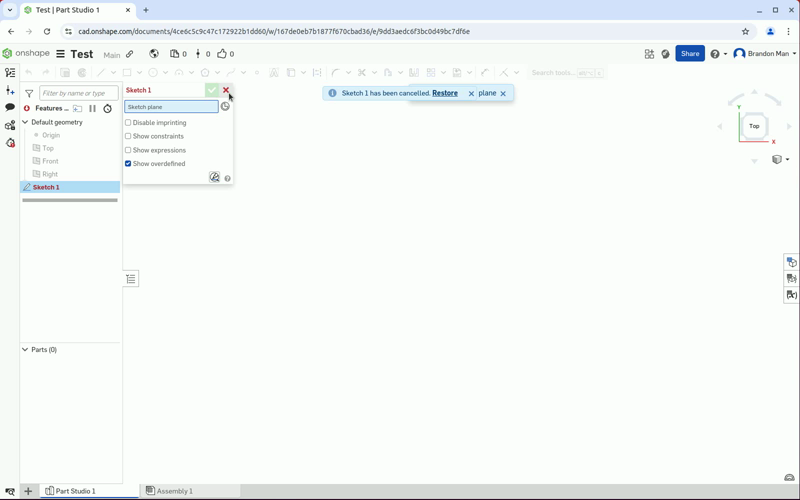
mouse_move(73, 150)
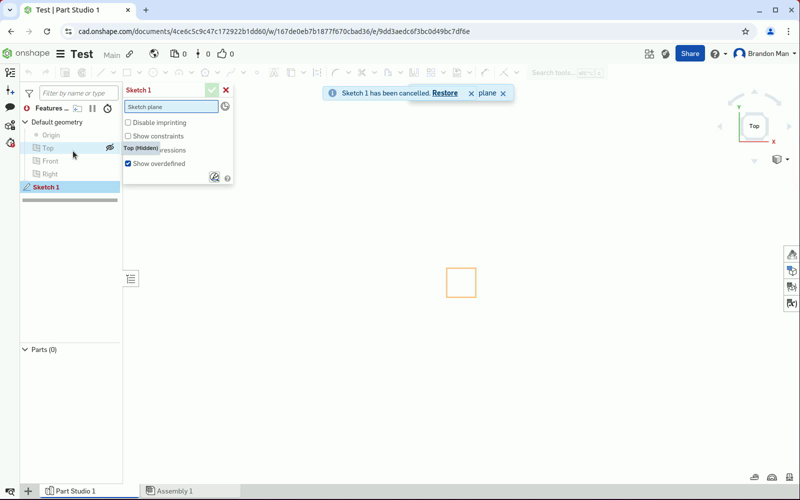
click(73, 150)
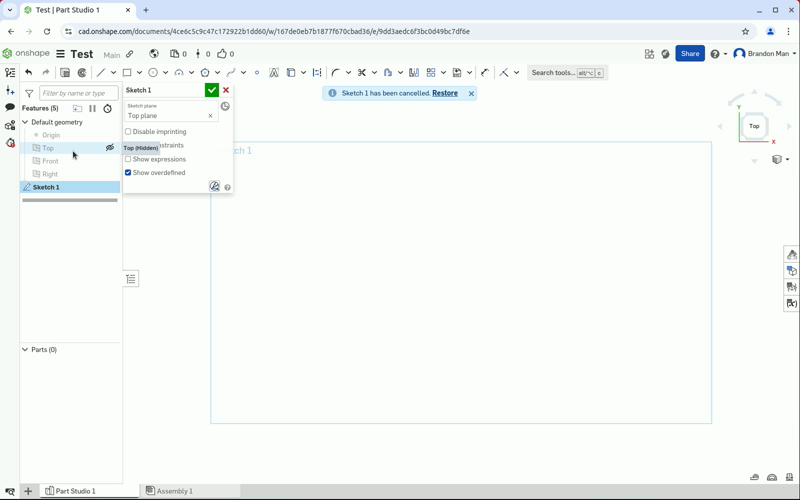
mouse_move(73, 352)
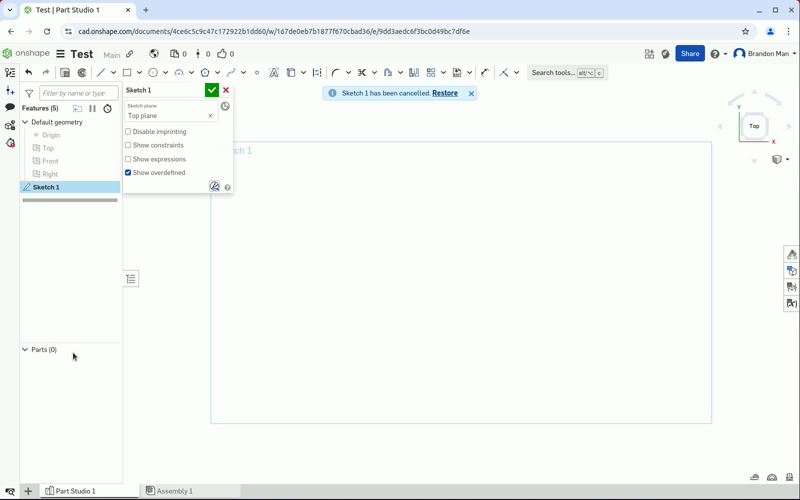
key(y)
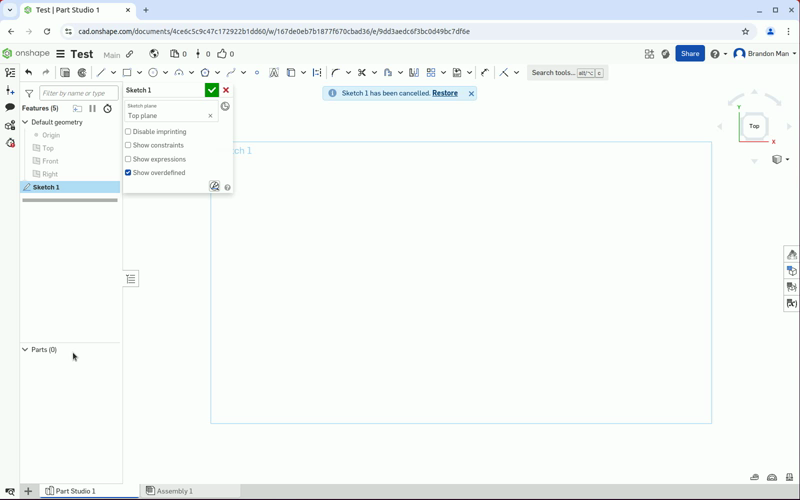
key(c)
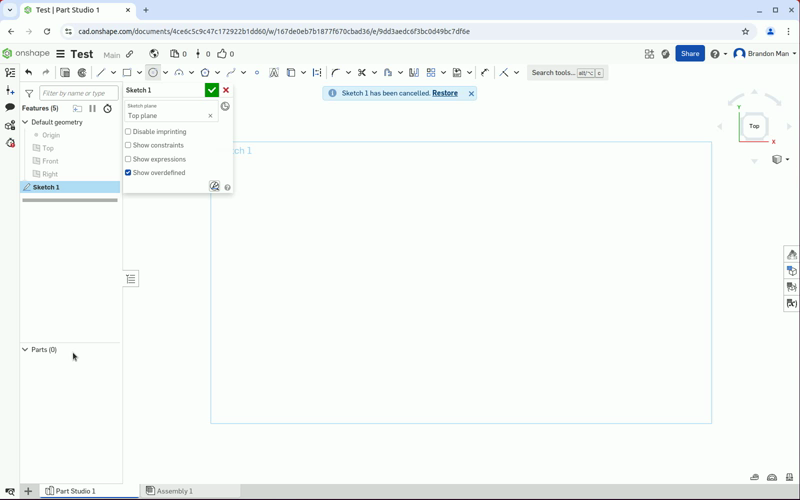
key_down(shift)
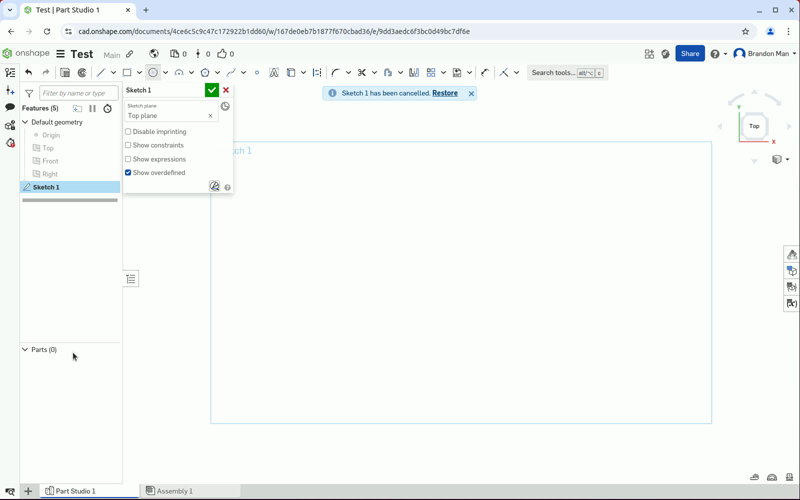
mouse_move(460, 282)
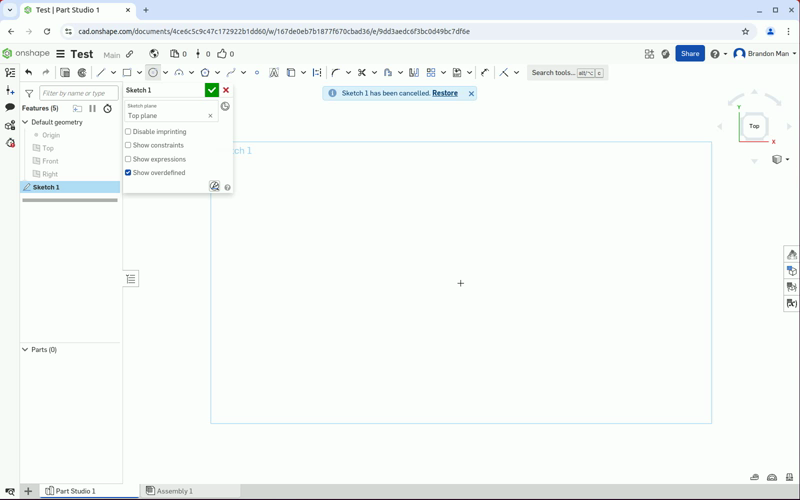
click(460, 282)
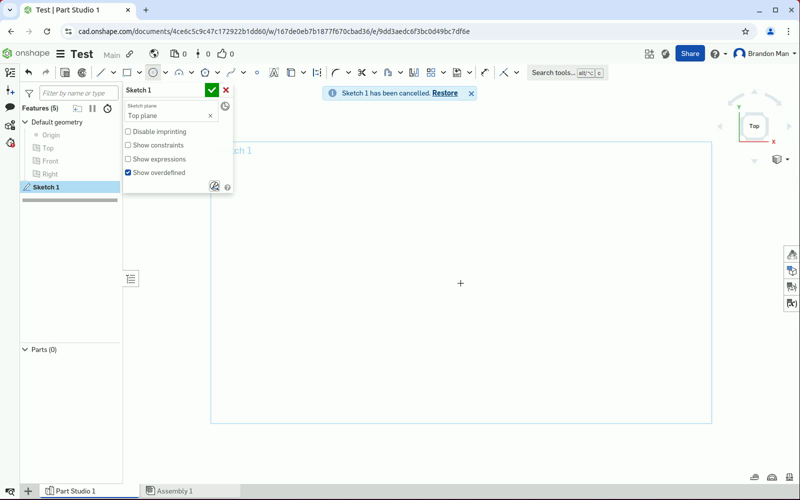
key_up(shift)
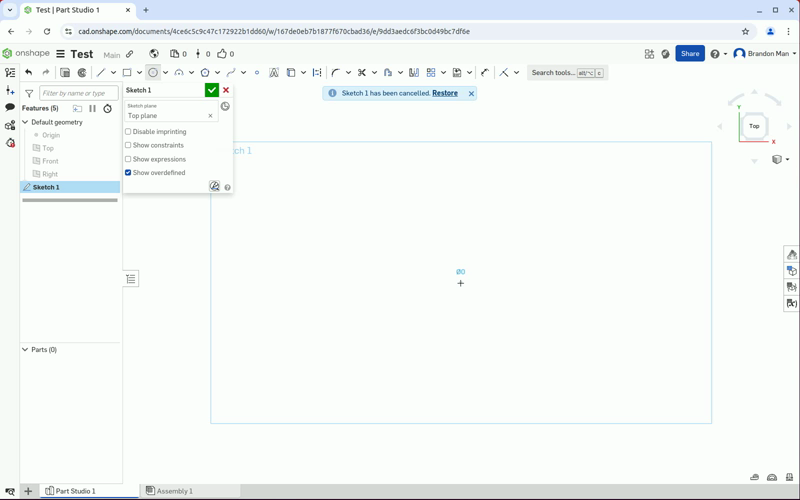
mouse_move(472, 282)
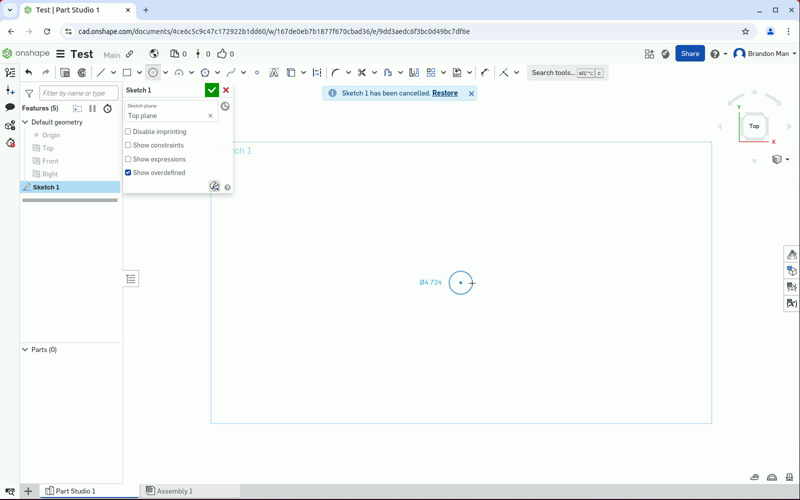
click(472, 282)
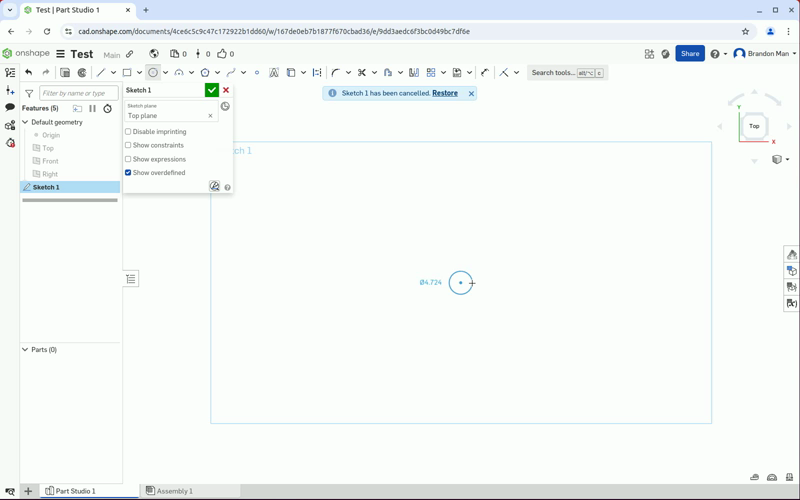
key(esc)
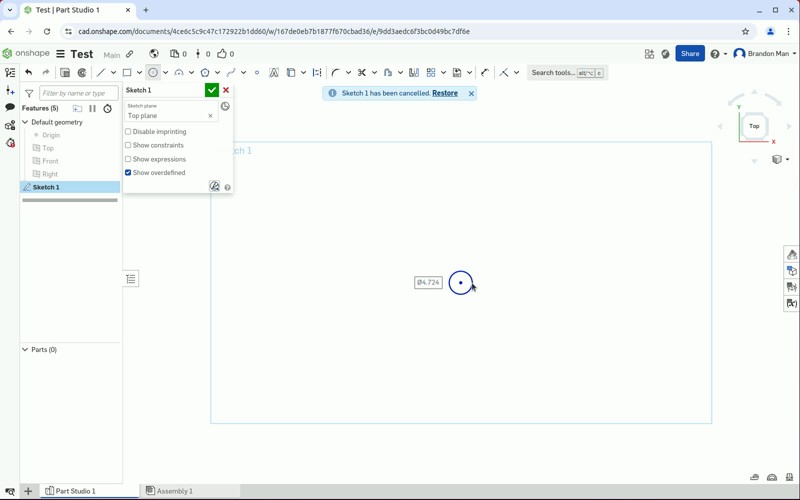
key(c)
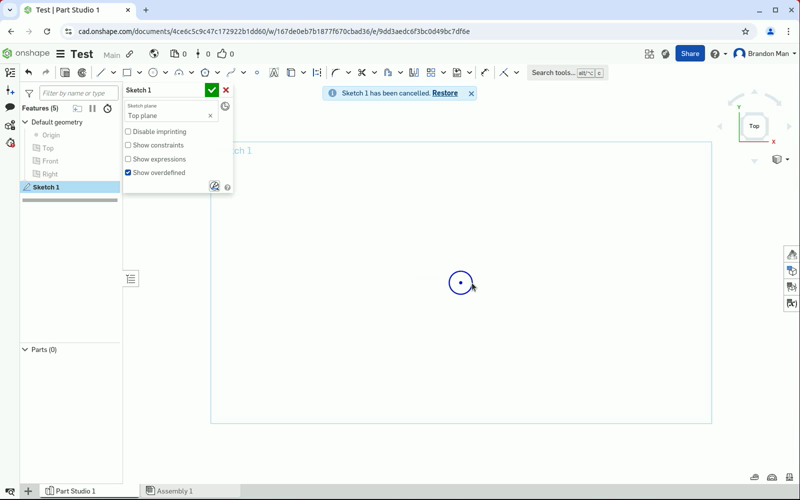
key_down(shift)
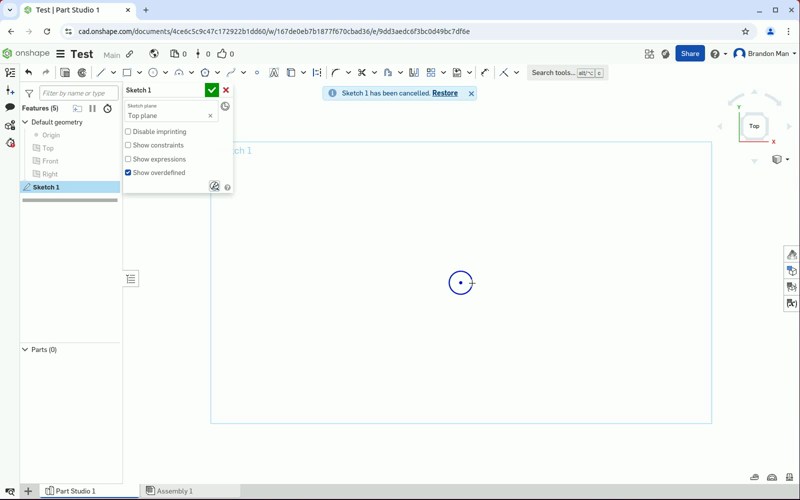
mouse_move(460, 282)
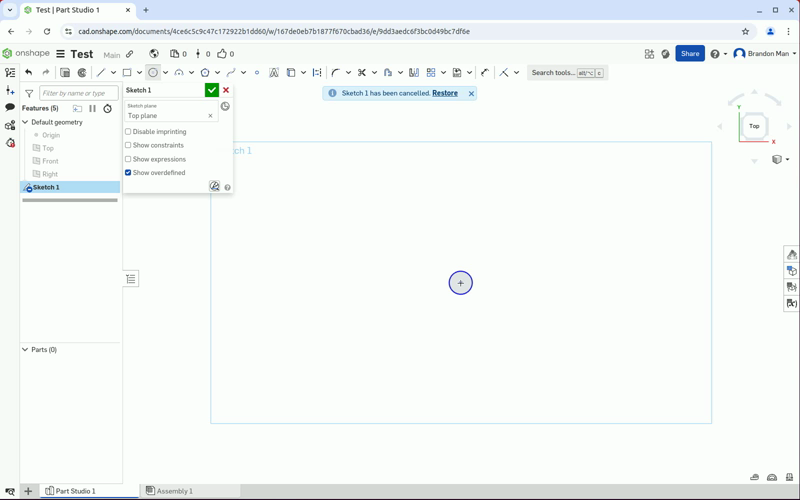
click(460, 282)
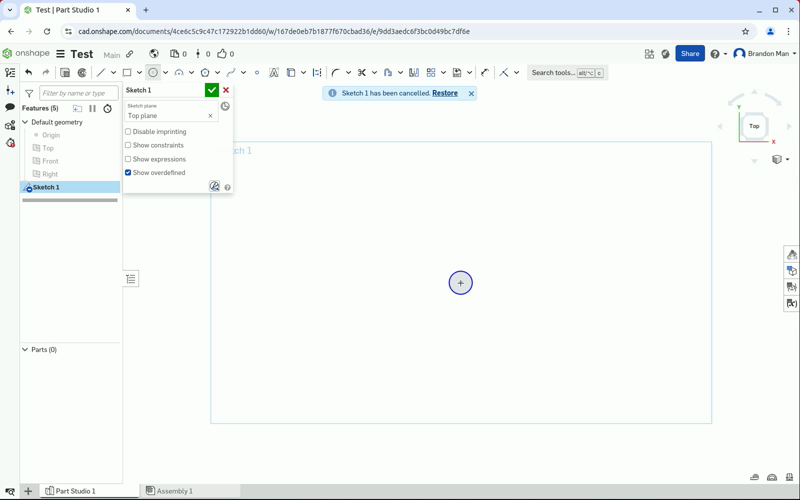
key_up(shift)
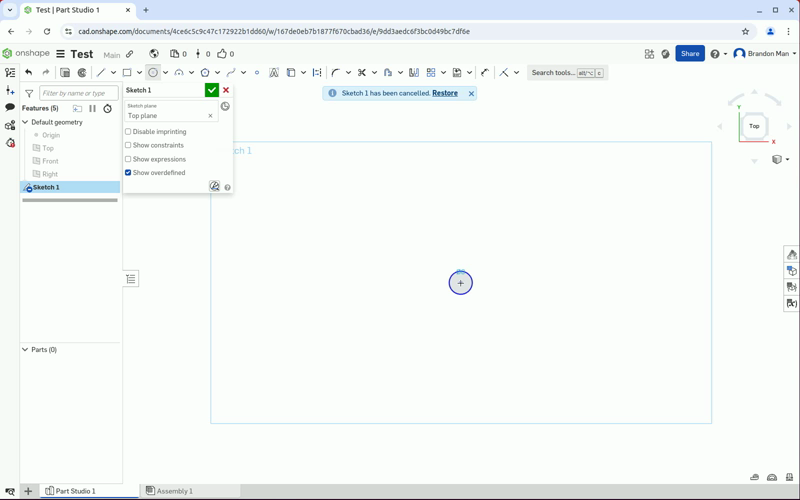
mouse_move(471, 282)
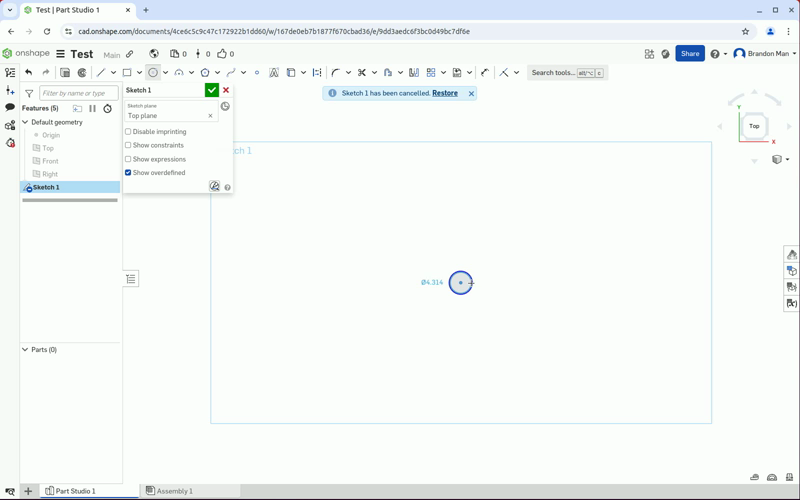
scroll(6)
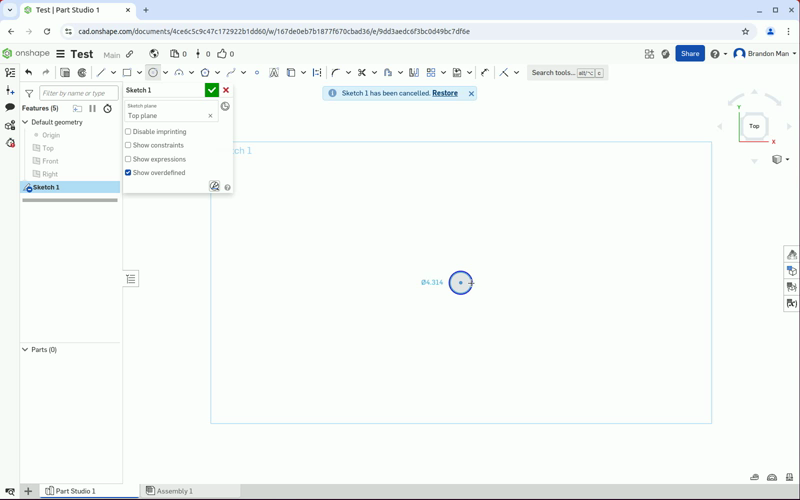
scroll(6)
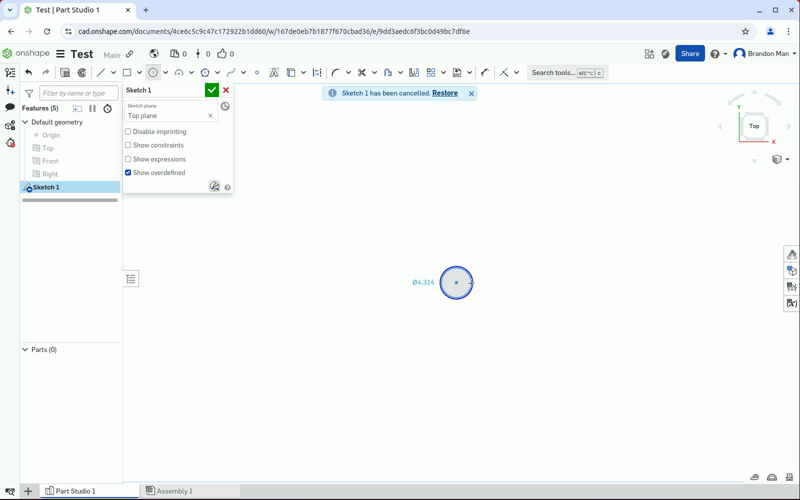
scroll(6)
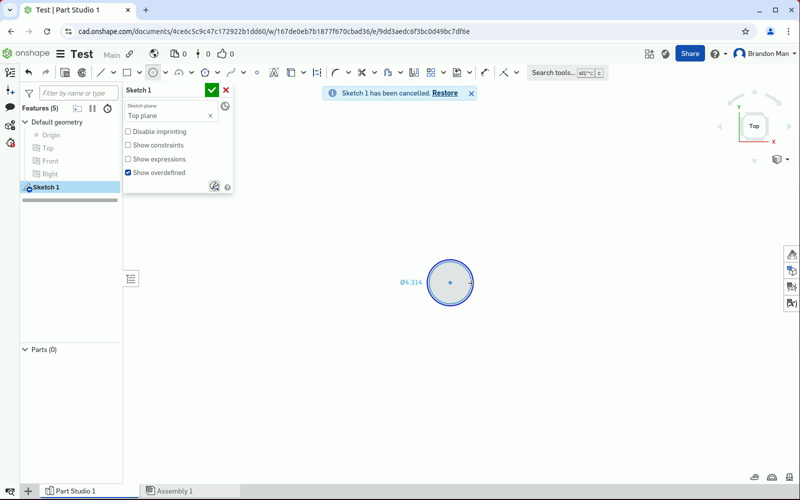
scroll(6)
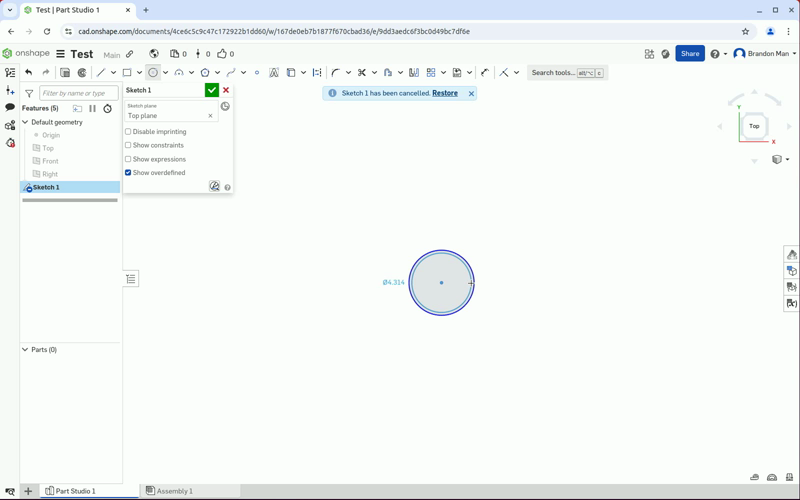
scroll(6)
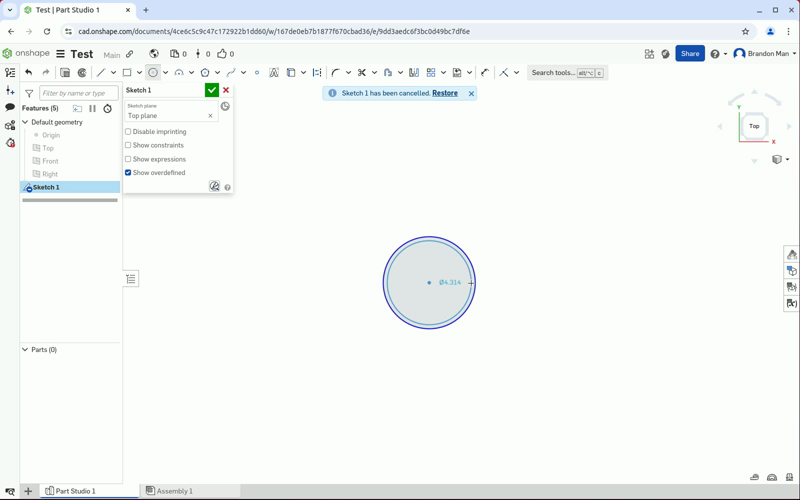
scroll(6)
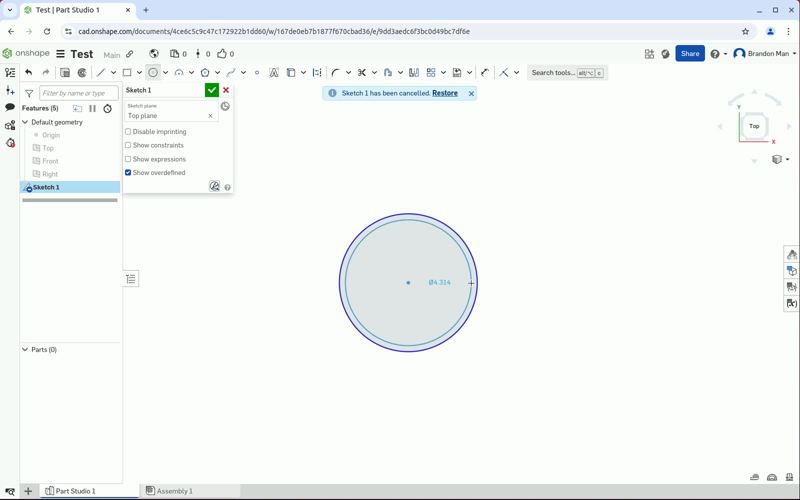
scroll(6)
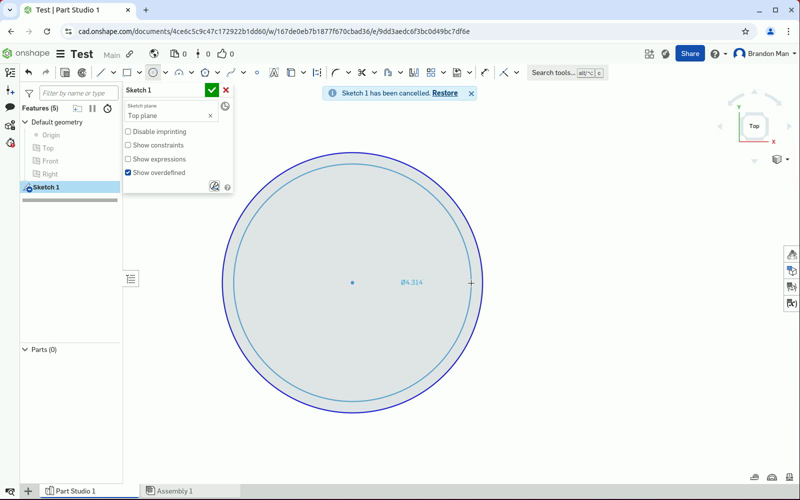
click(471, 282)
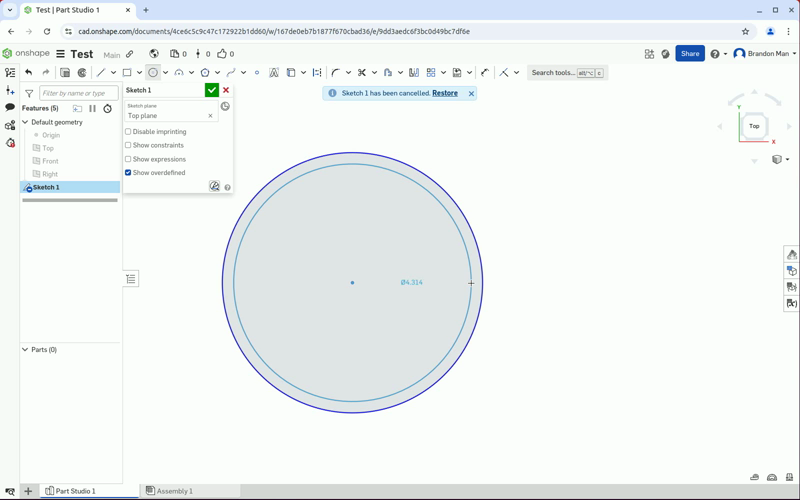
scroll(-6)
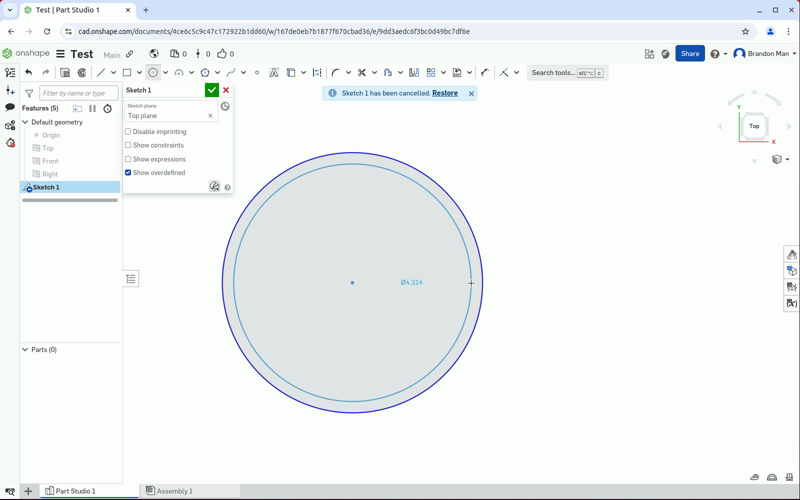
scroll(-6)
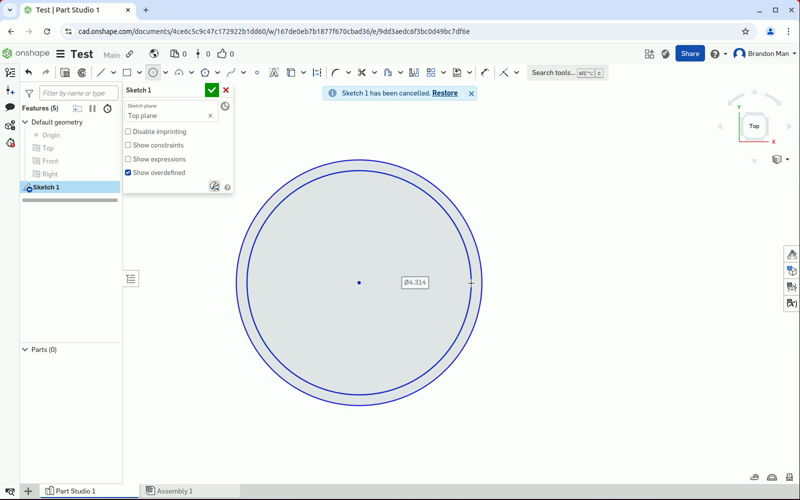
scroll(-6)
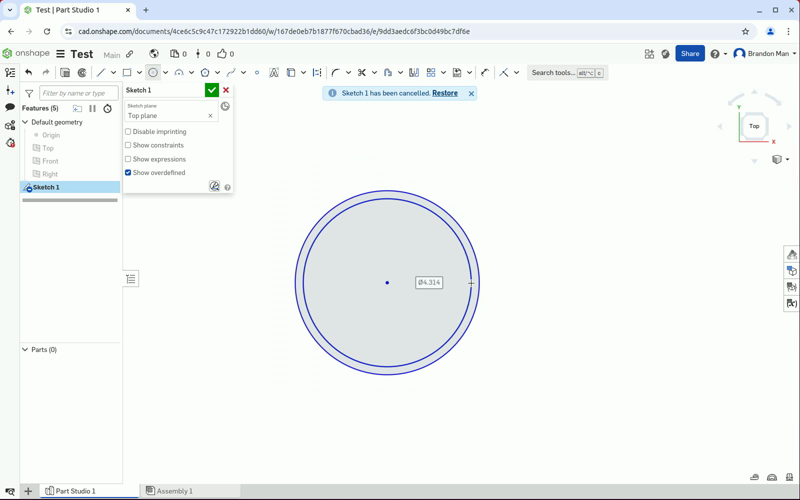
scroll(-6)
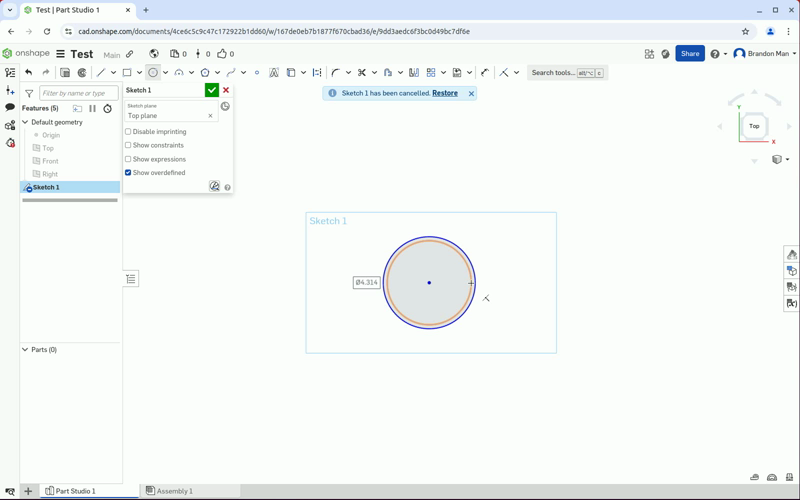
scroll(-6)
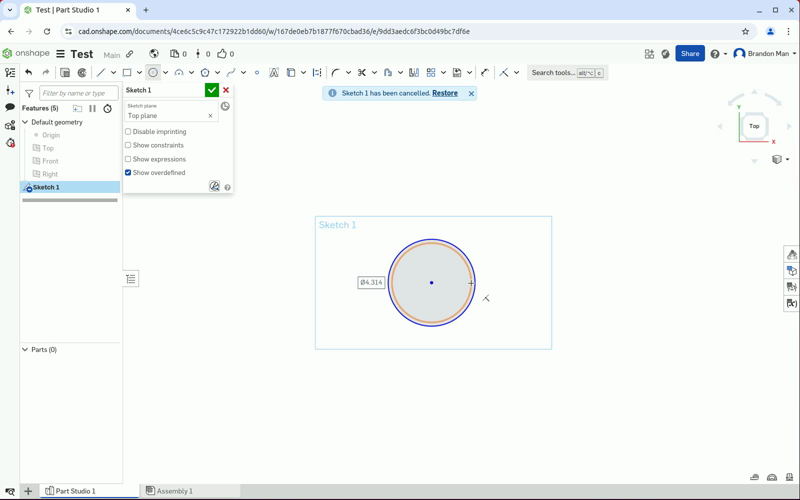
scroll(-6)
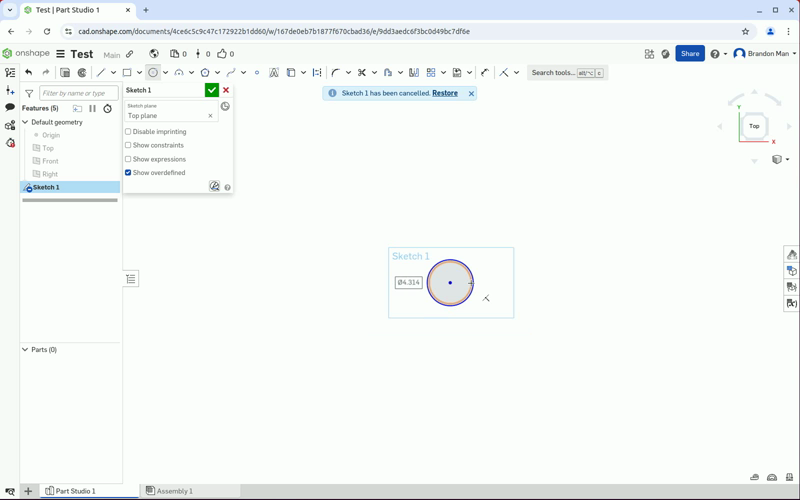
scroll(-6)
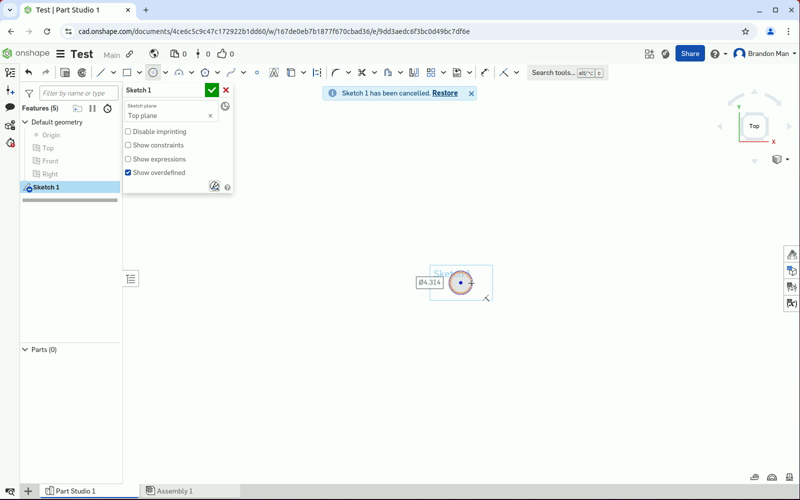
key(esc)
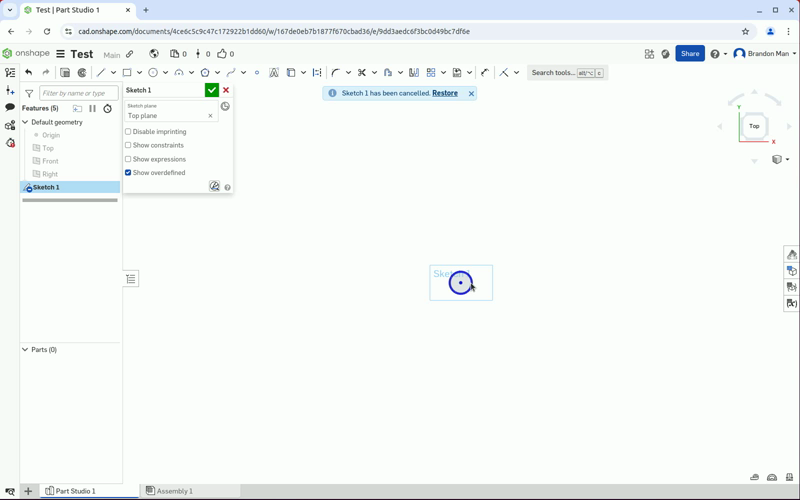
mouse_move(463, 271)
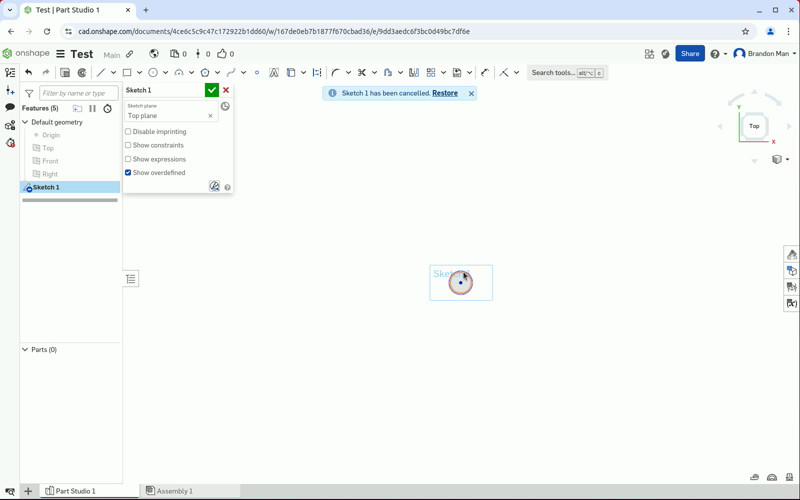
scroll(6)
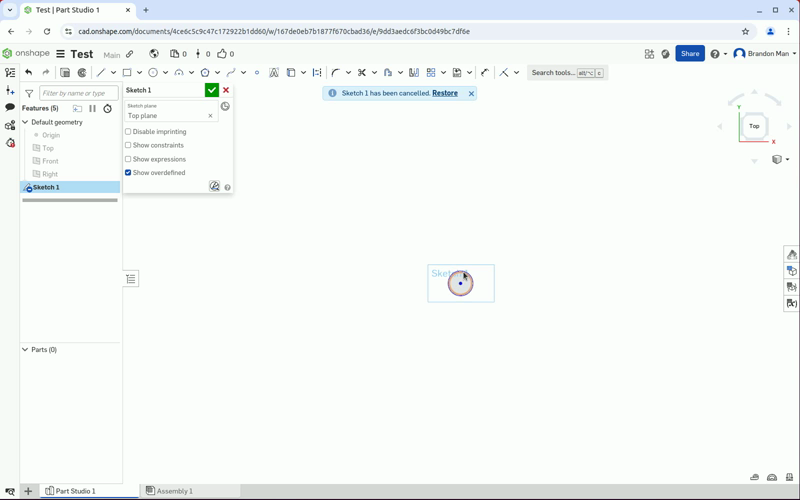
scroll(6)
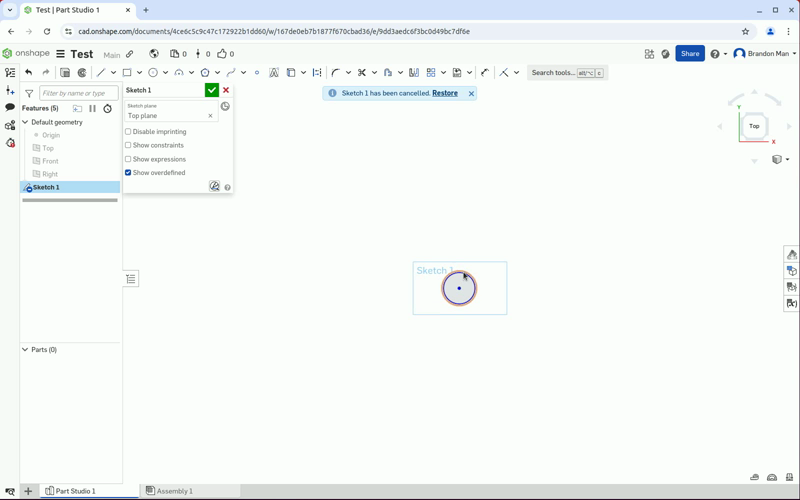
scroll(6)
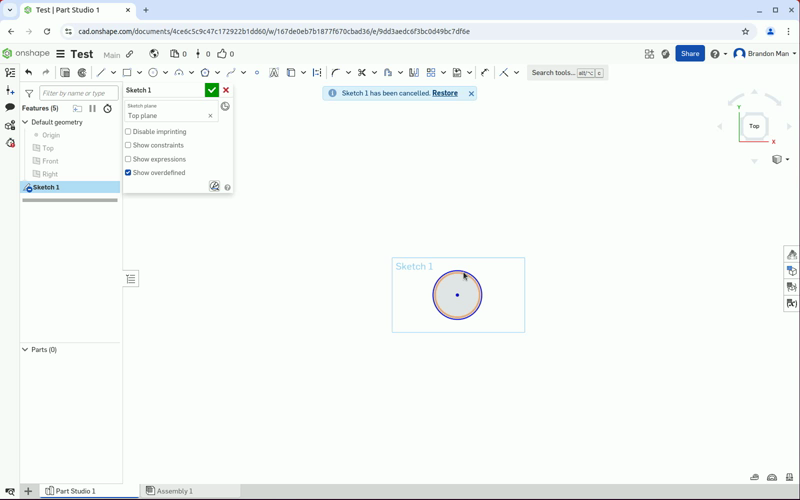
scroll(6)
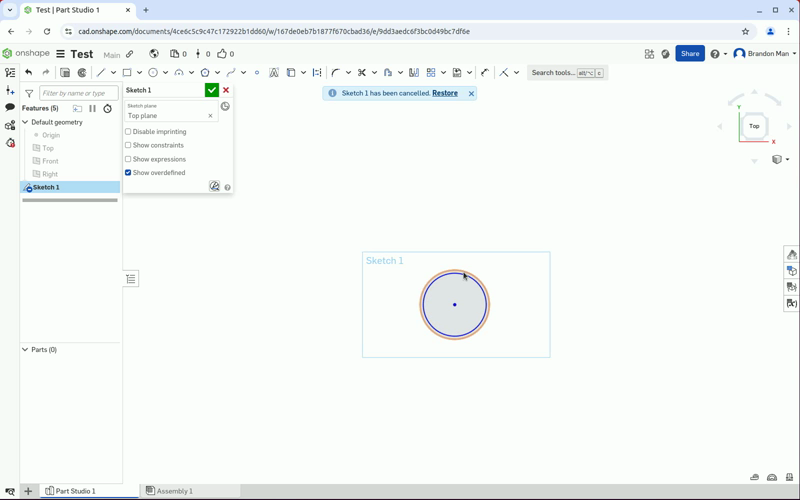
scroll(6)
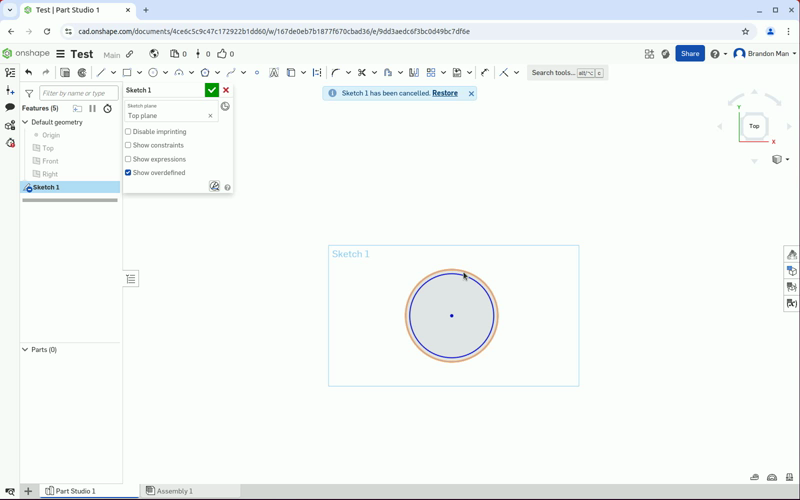
scroll(6)
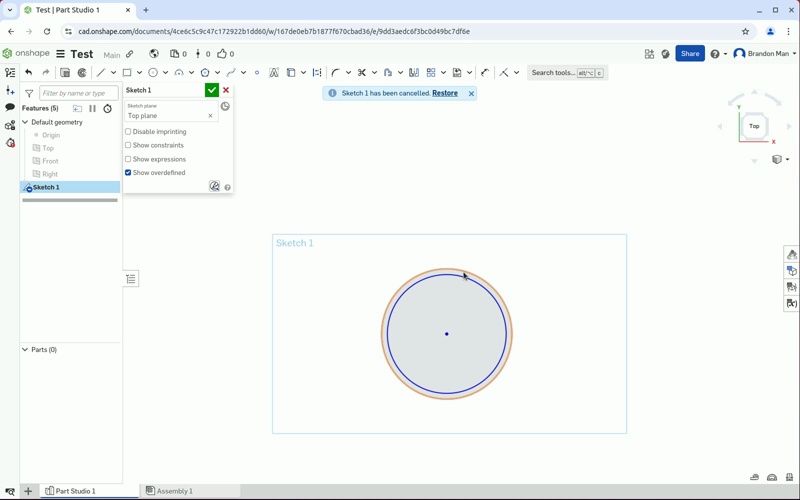
scroll(6)
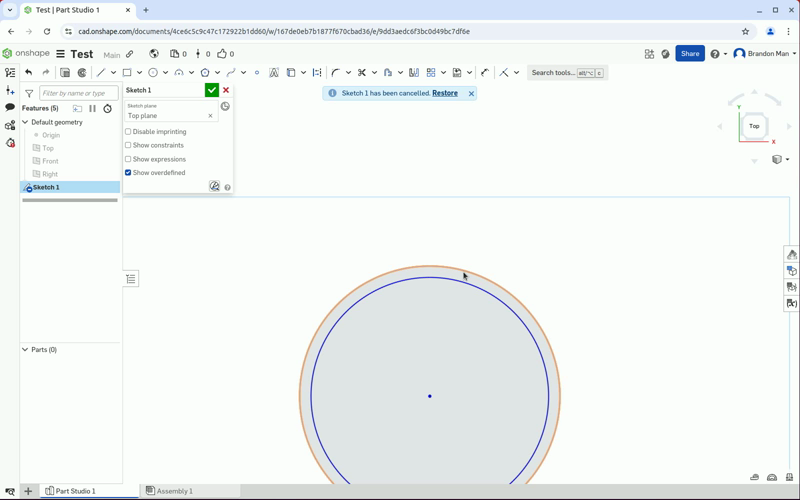
click(463, 271)
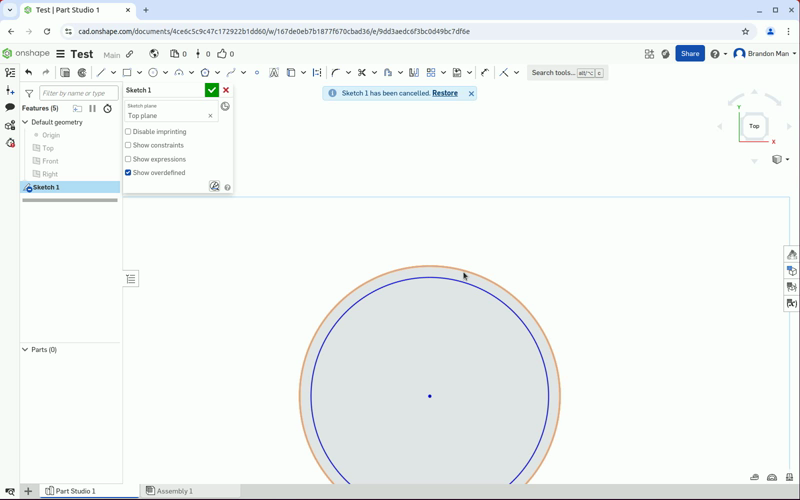
scroll(-6)
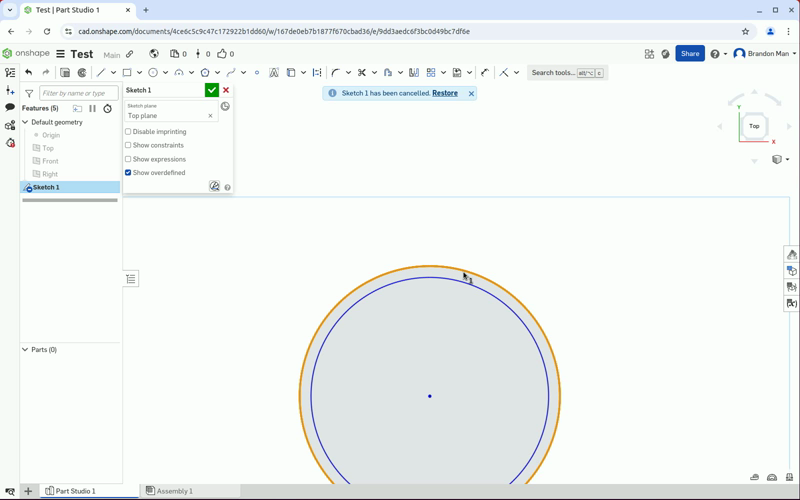
scroll(-6)
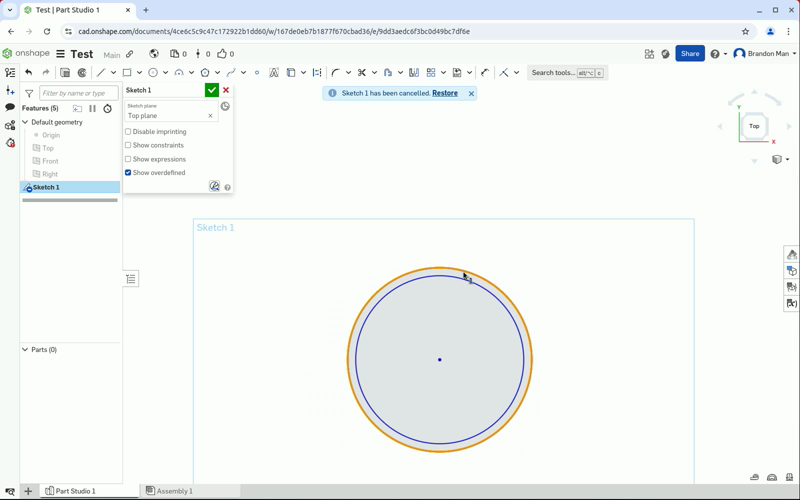
scroll(-6)
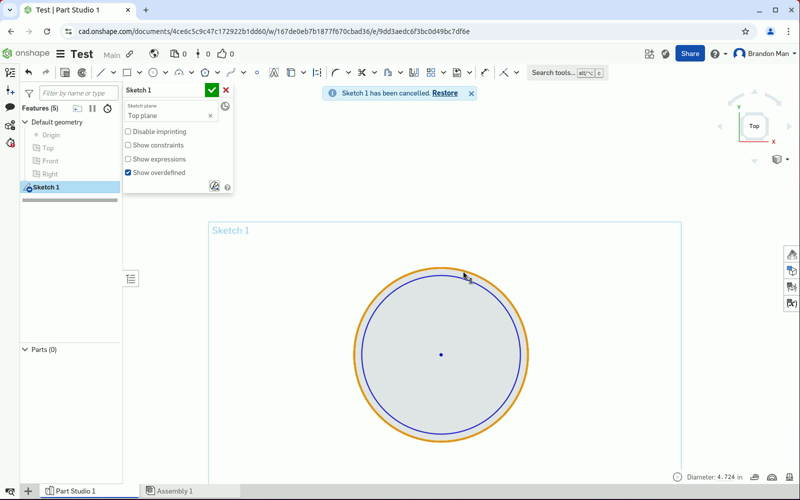
scroll(-6)
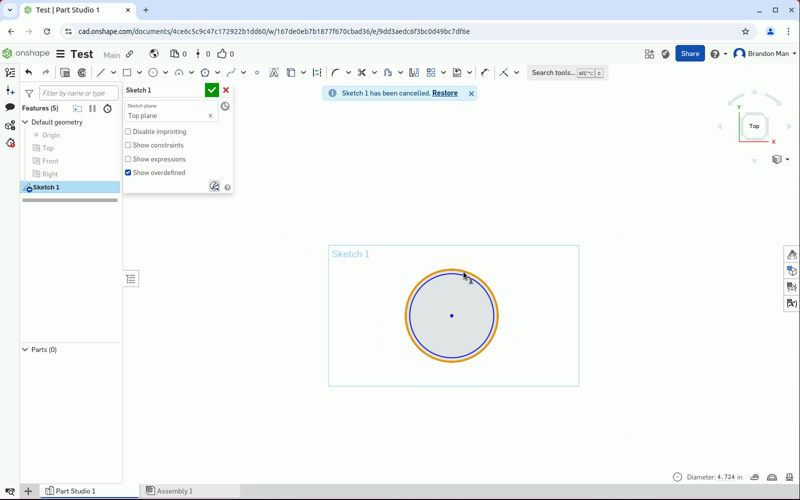
scroll(-6)
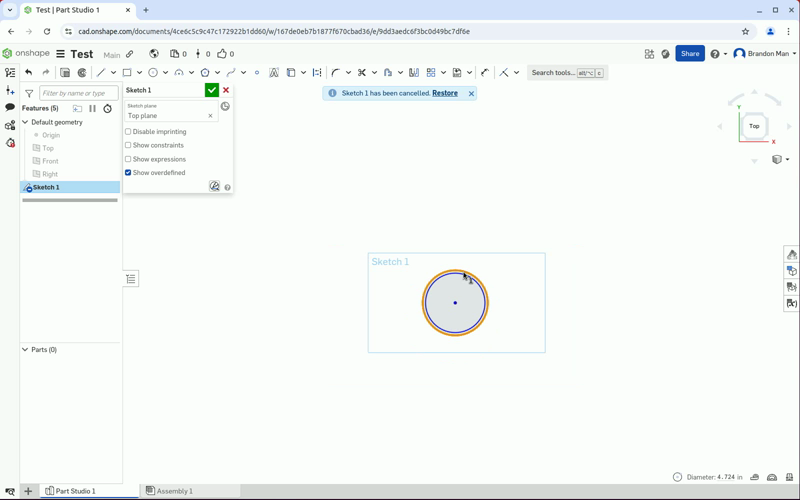
scroll(-6)
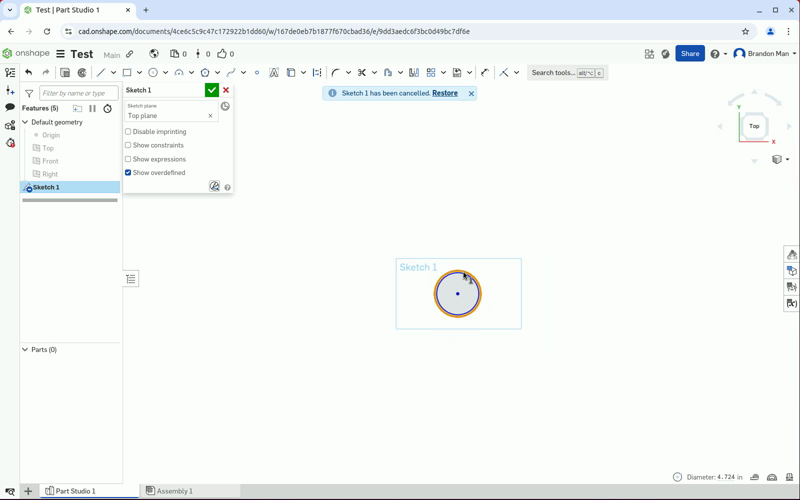
scroll(-6)
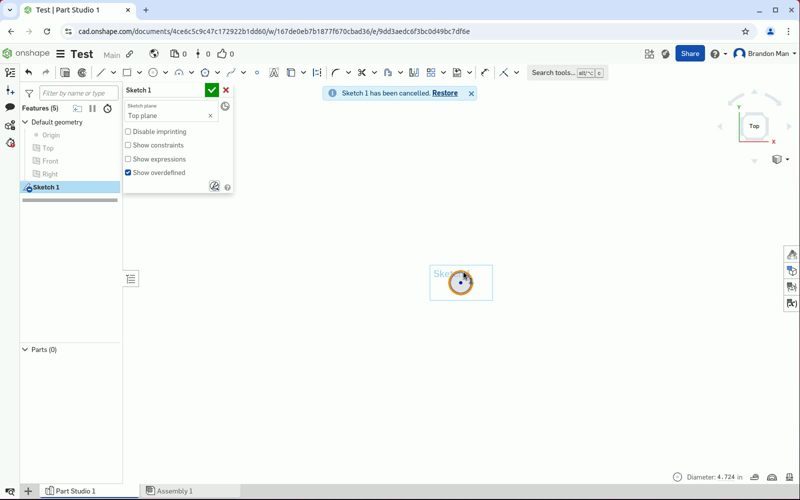
mouse_move(73, 352)
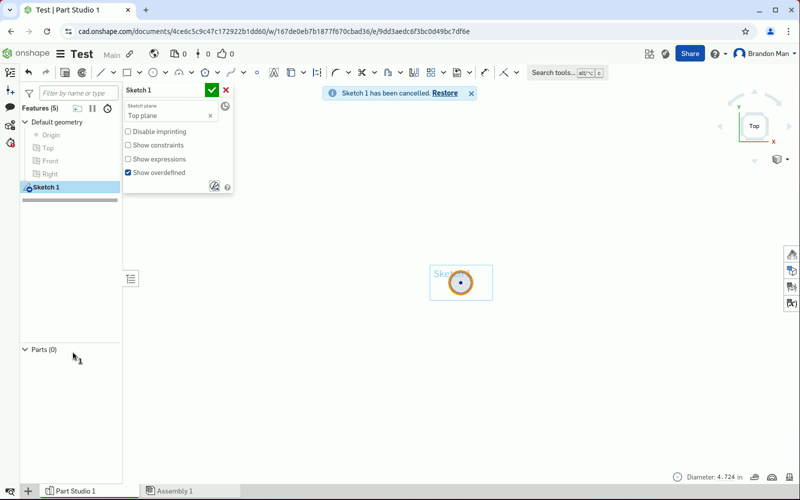
key(shift+y)
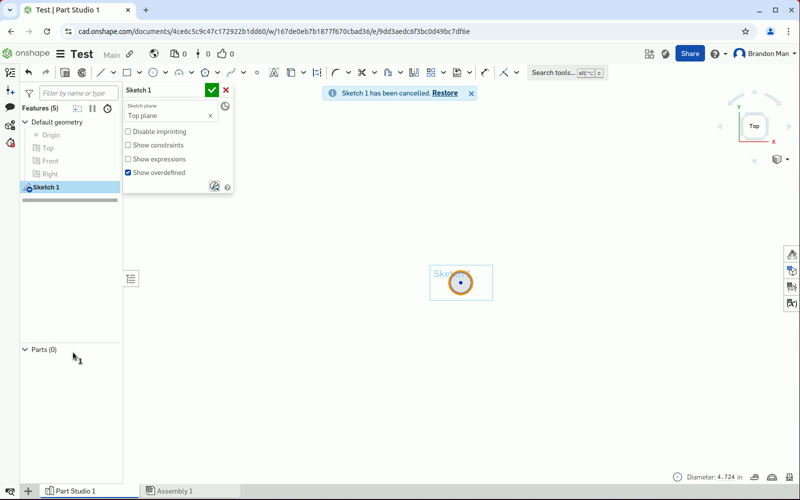
key(shift+e)
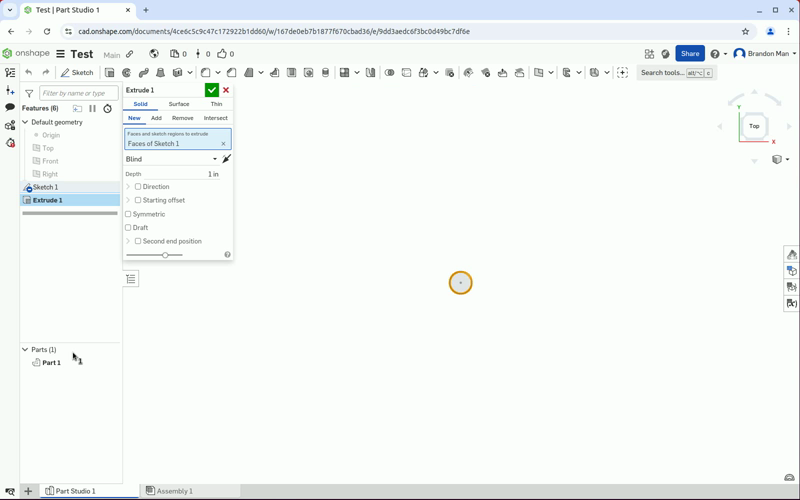
mouse_move(143, 106)
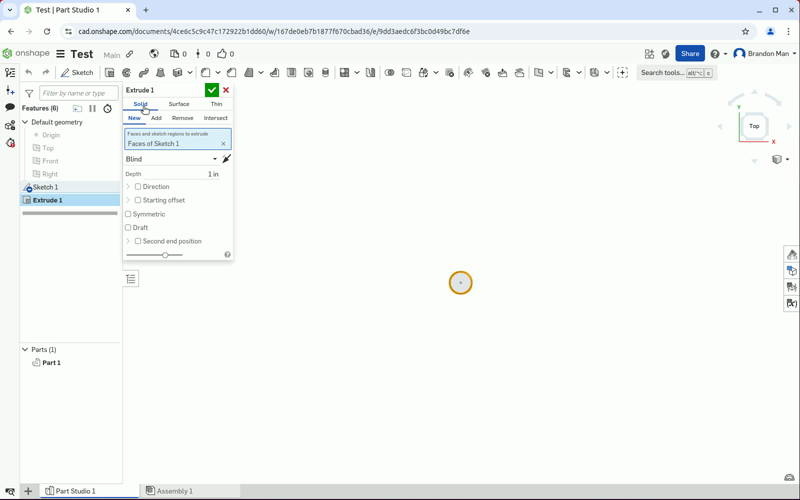
click(143, 106)
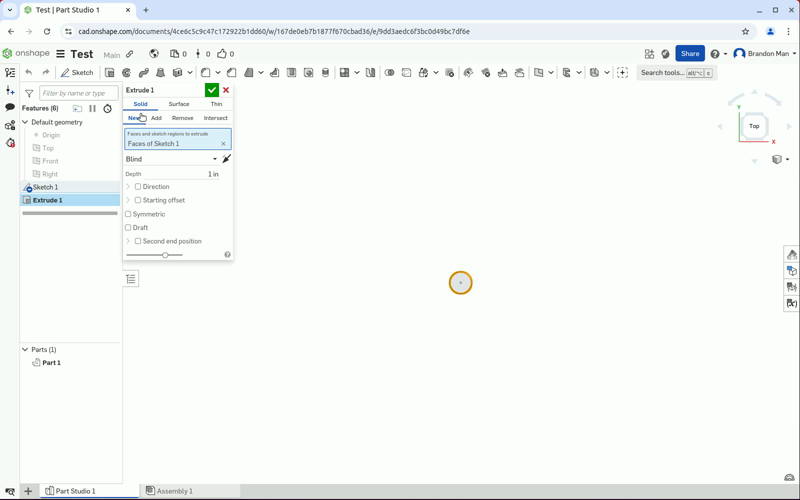
mouse_move(137, 120)
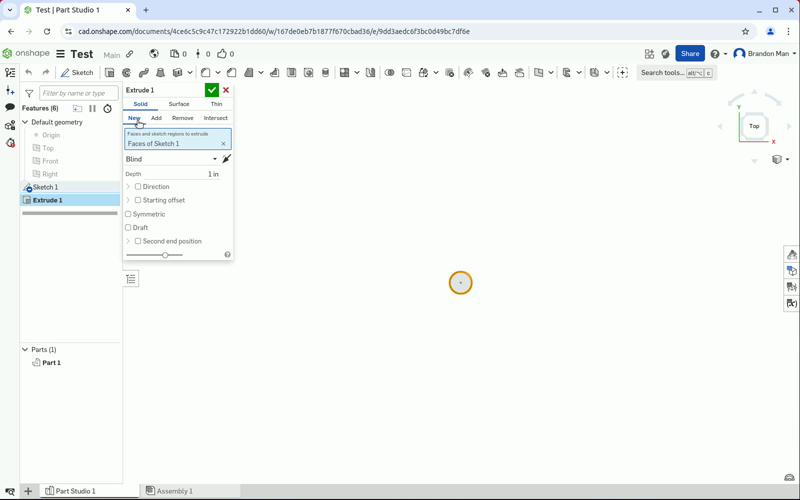
click(137, 120)
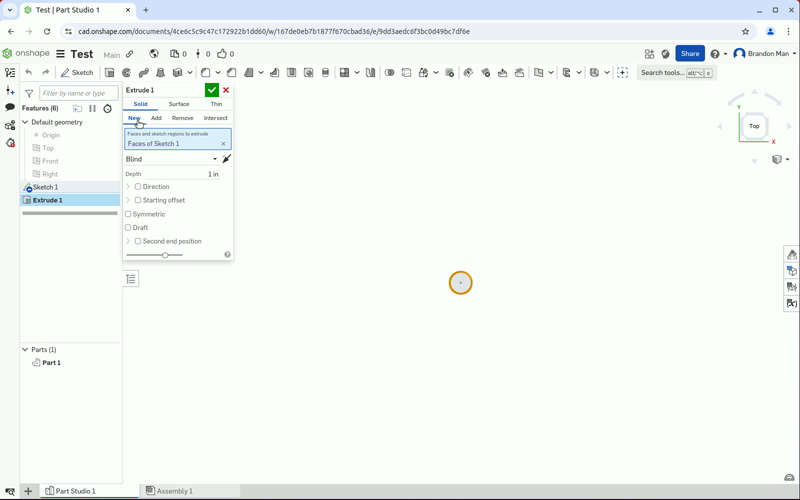
key(tab, 4)
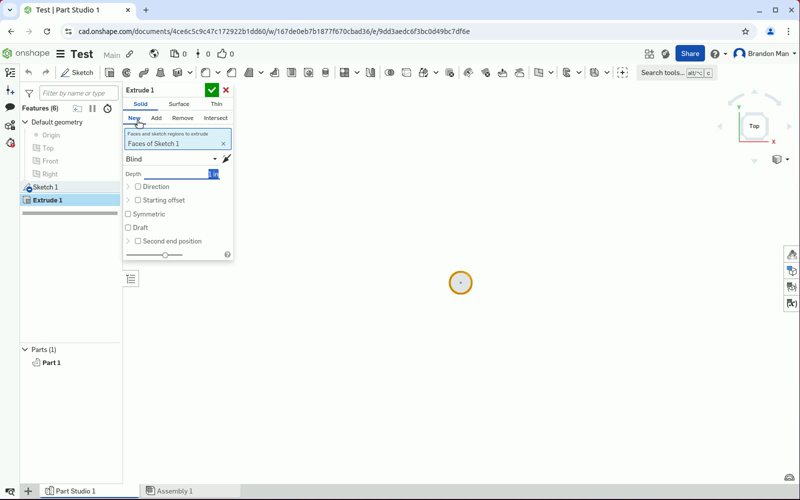
text(14.924)
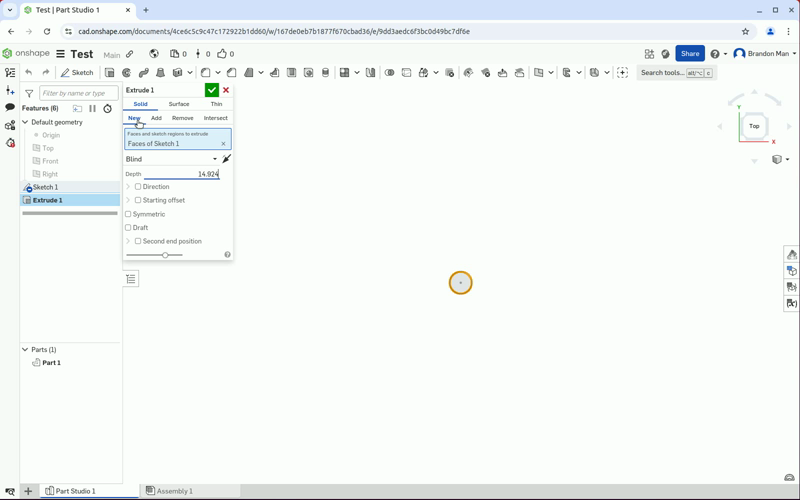
key(enter)
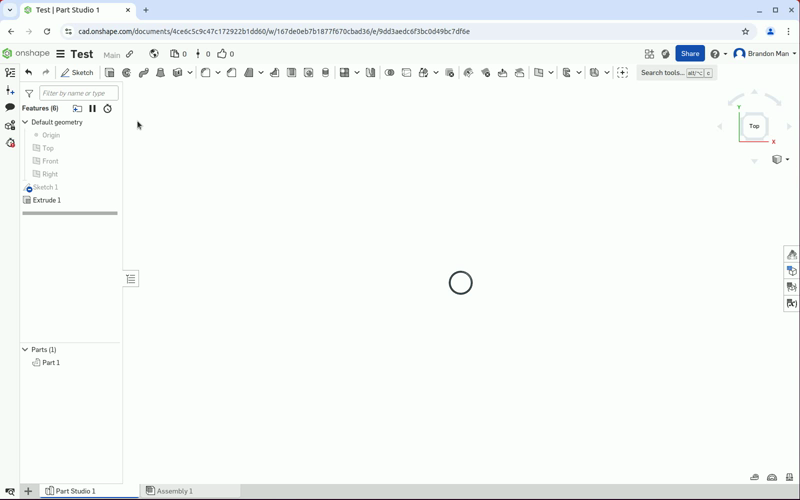
key(shift+h)
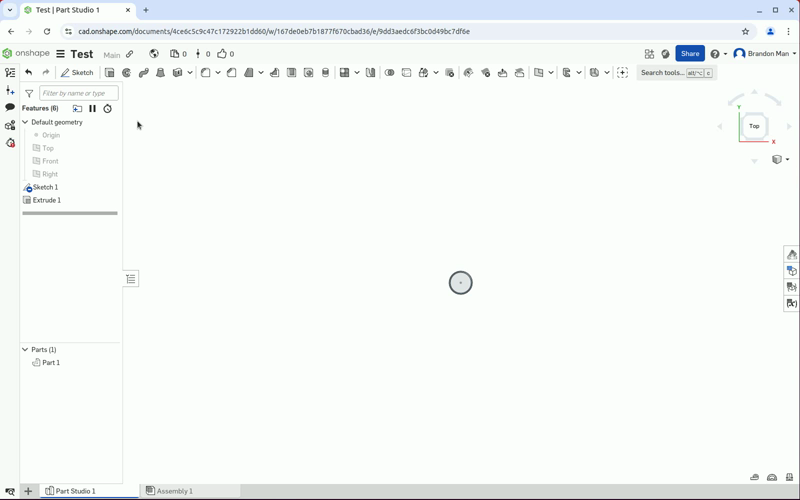
key(shift+h)
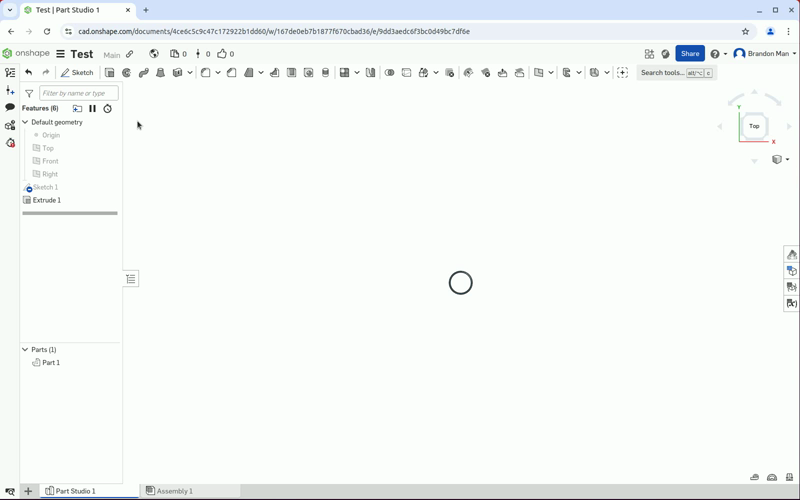
mouse_move(73, 189)
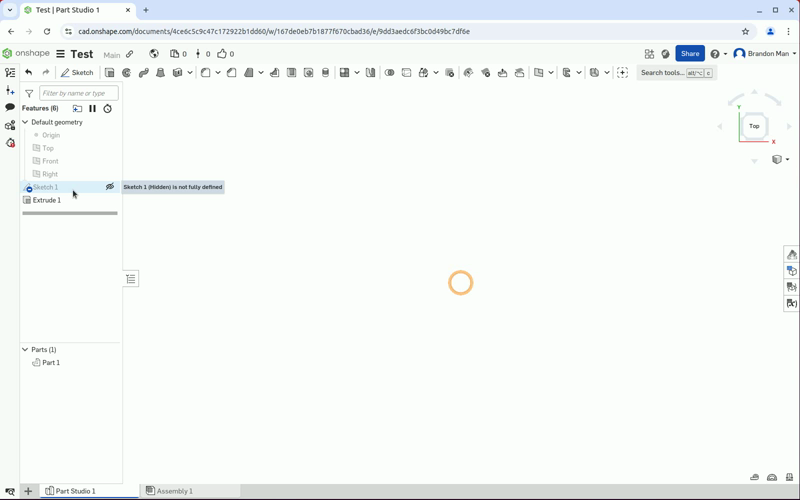
click(73, 189)
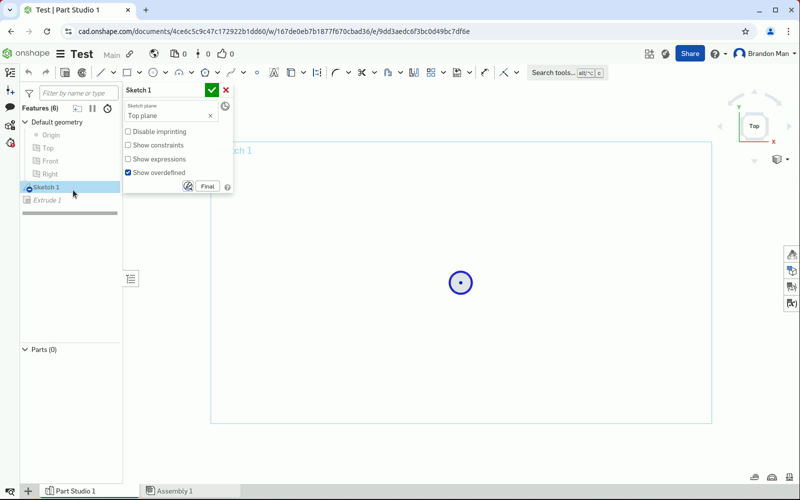
mouse_move(229, 92)
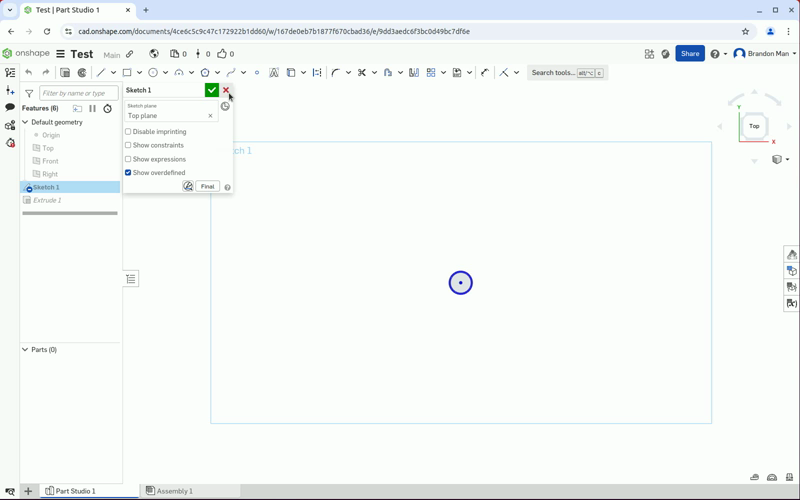
click(229, 92)
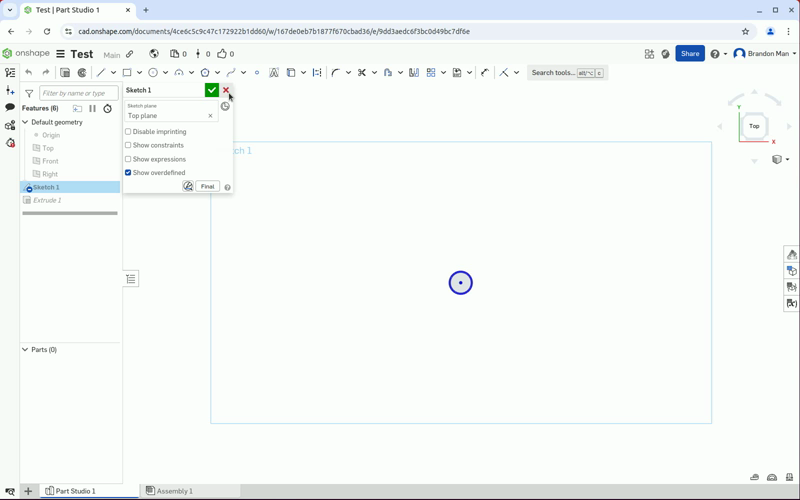
key(shift+s)
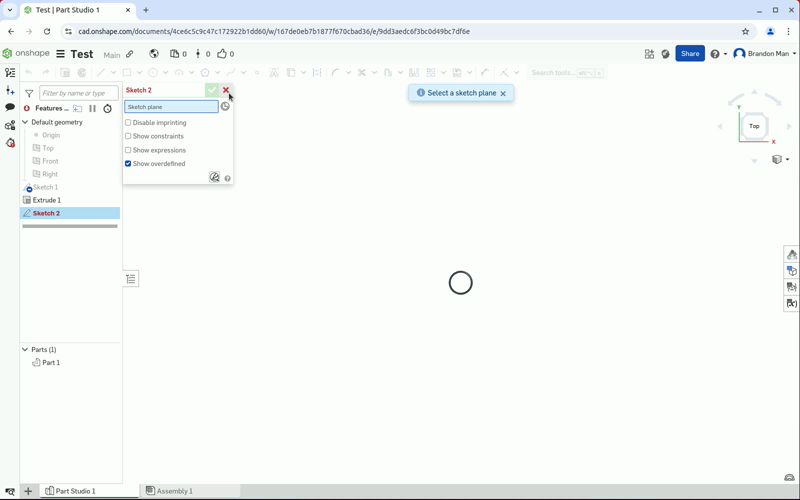
mouse_move(73, 150)
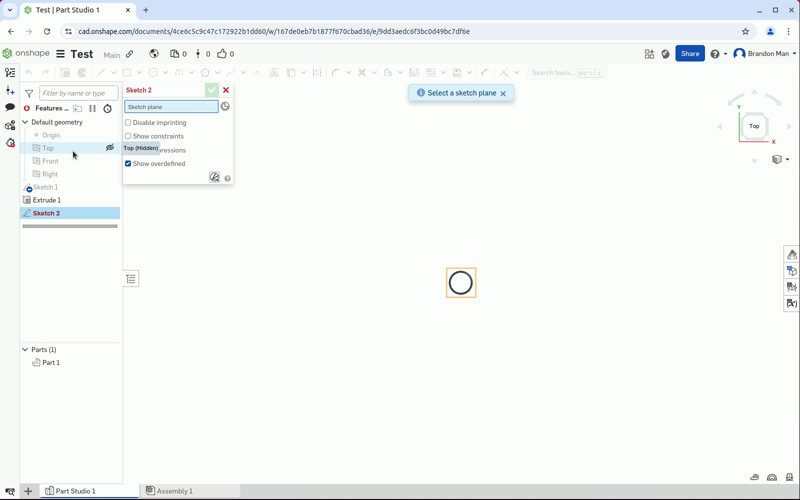
click(73, 150)
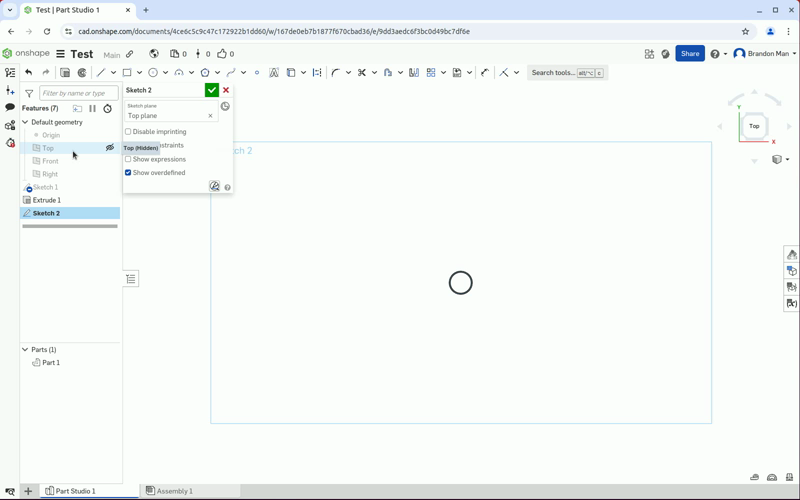
mouse_move(73, 352)
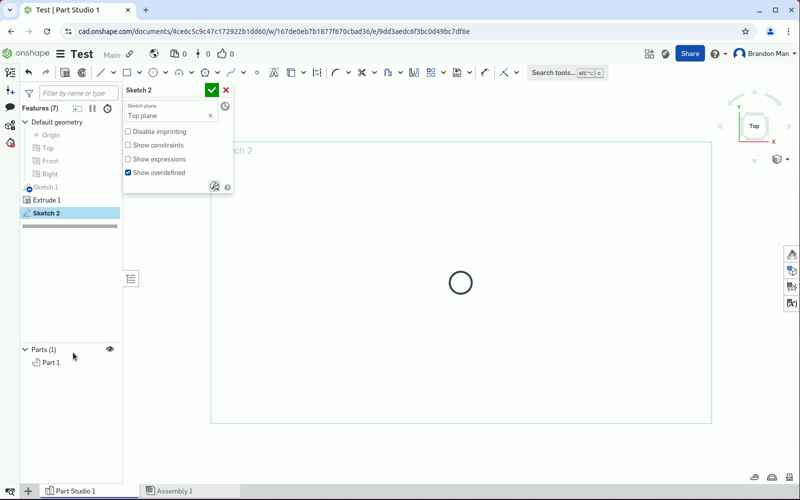
key(y)
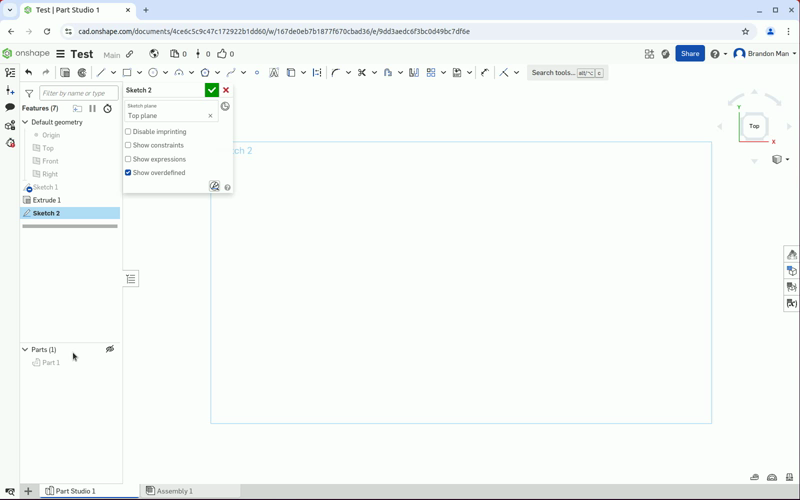
key(c)
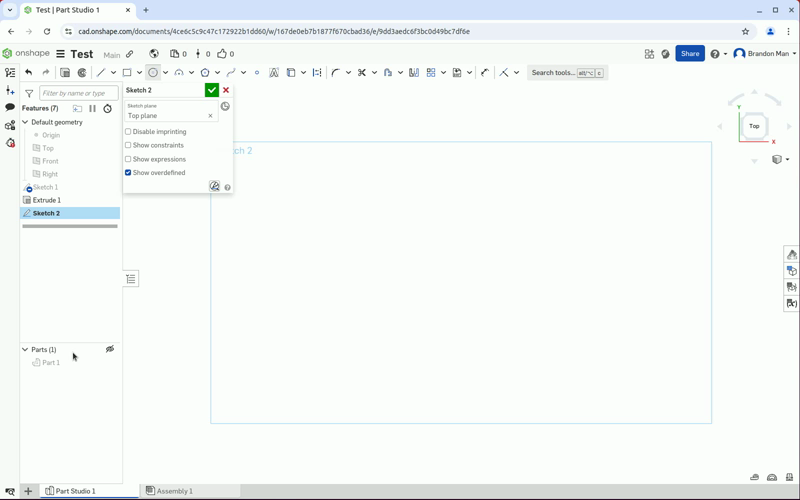
key_down(shift)
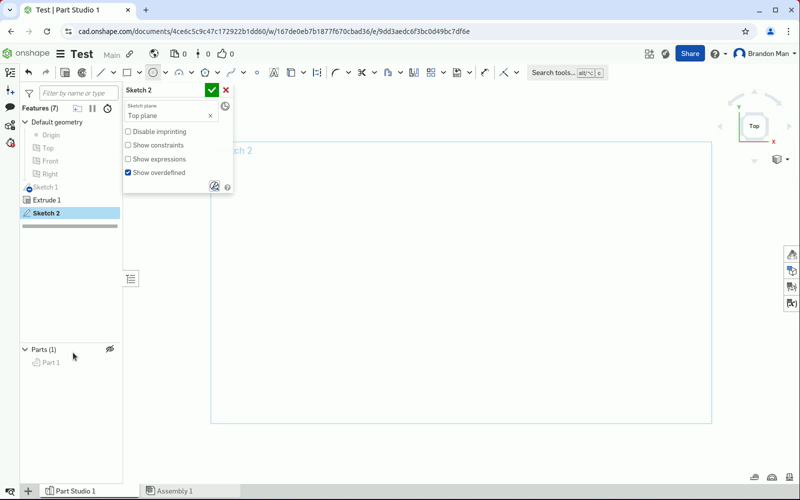
mouse_move(460, 282)
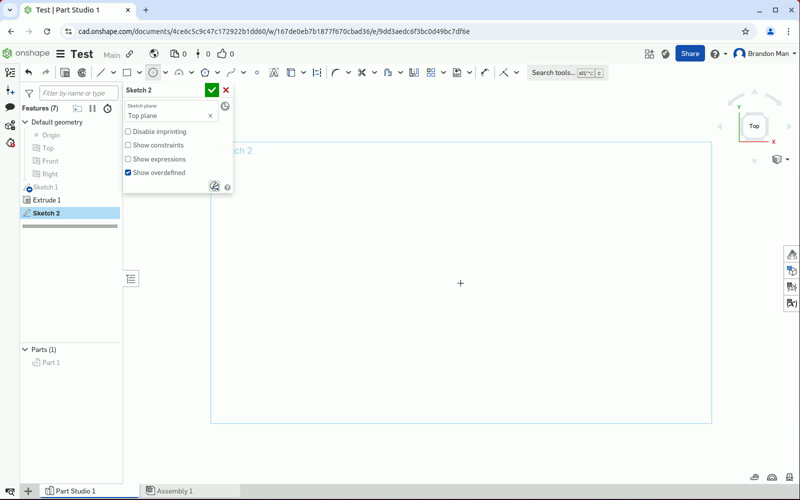
click(460, 282)
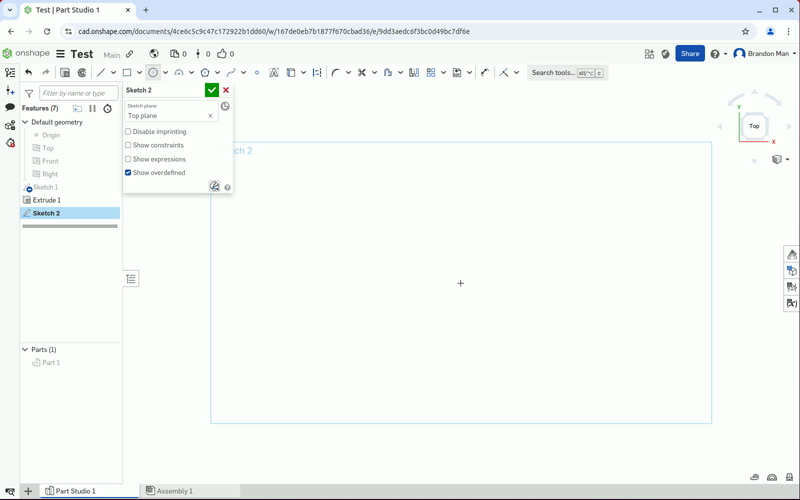
key_up(shift)
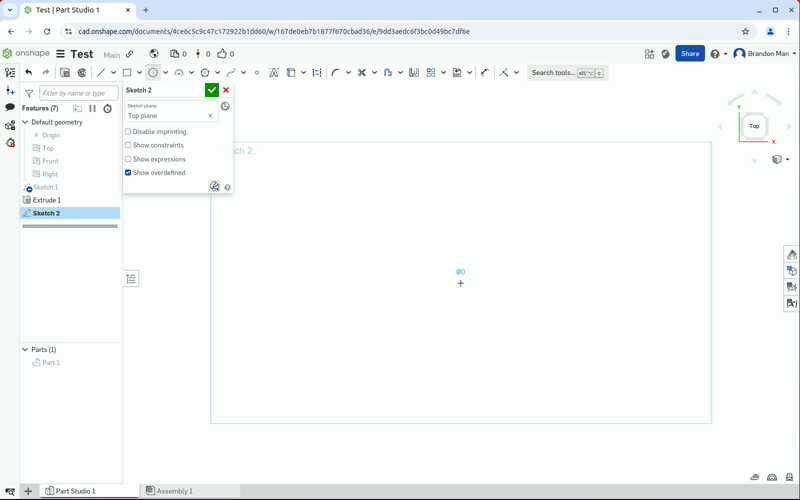
mouse_move(471, 282)
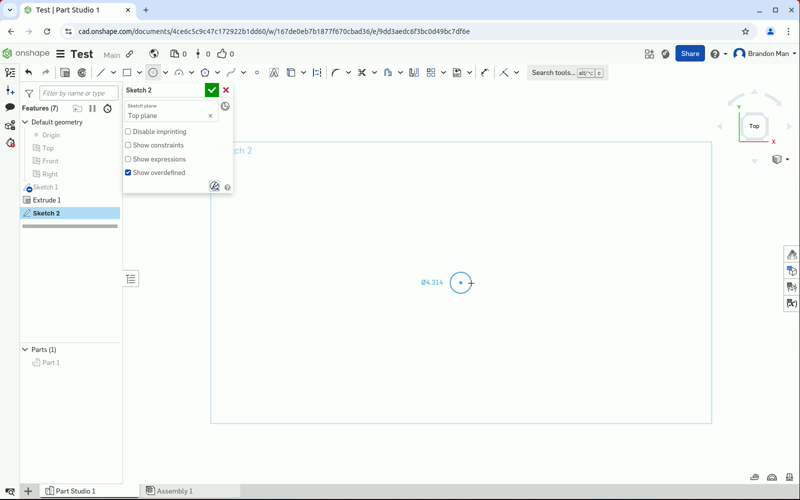
click(471, 282)
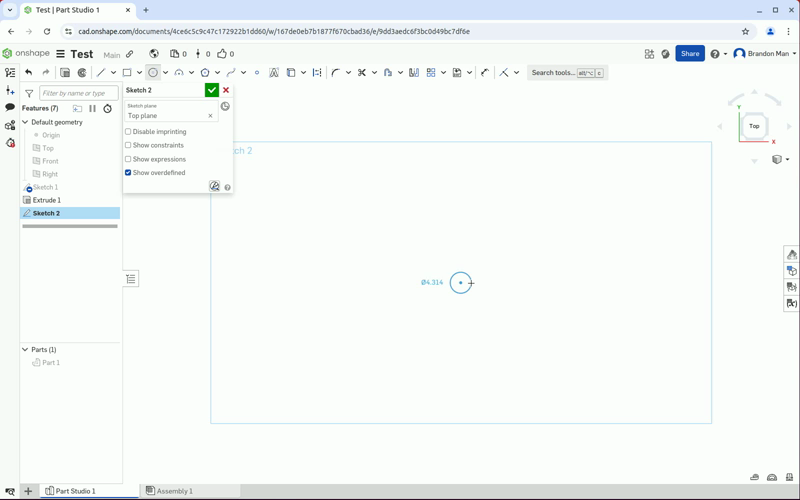
key(esc)
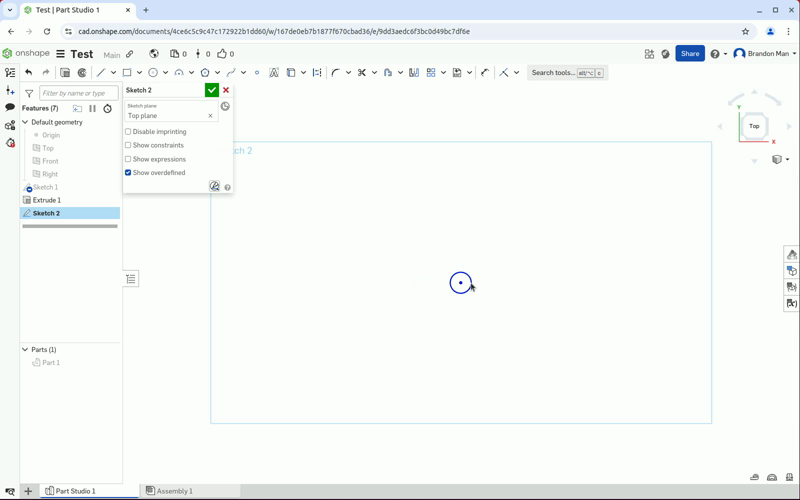
mouse_move(457, 280)
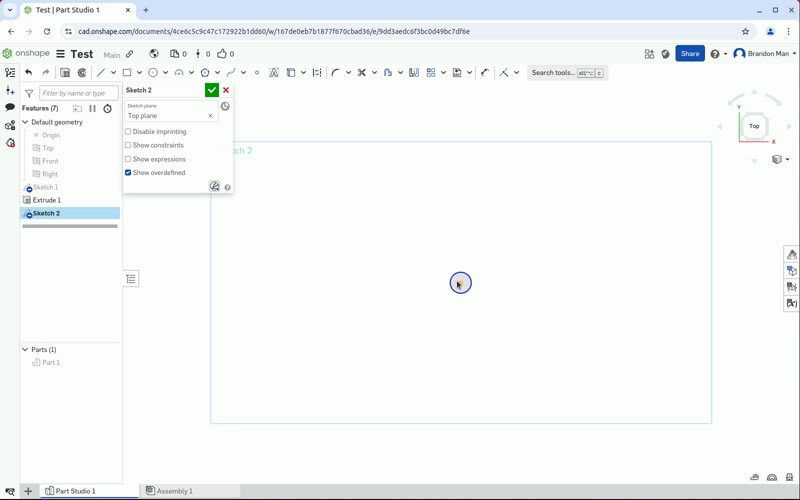
scroll(6)
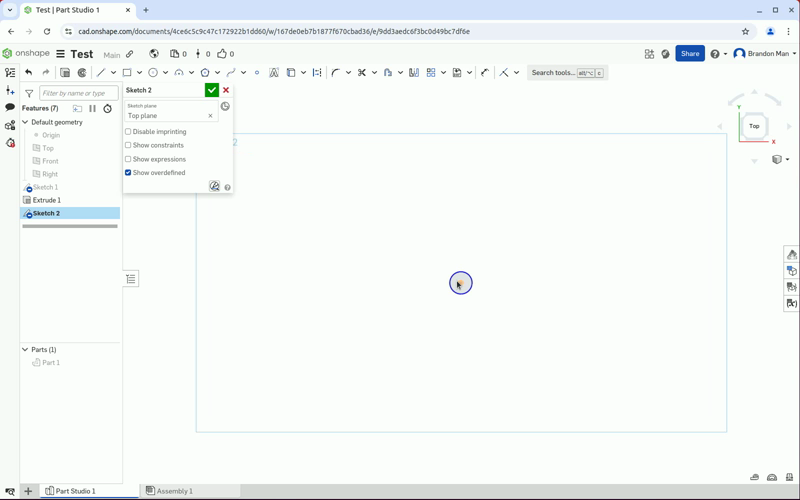
scroll(6)
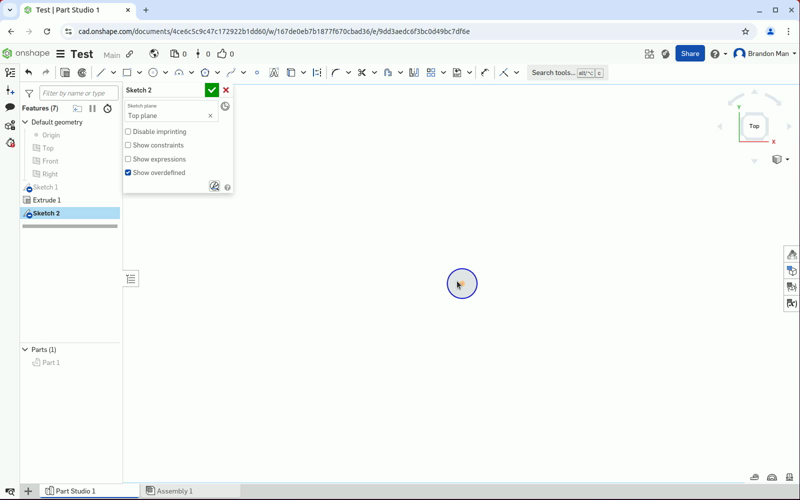
scroll(6)
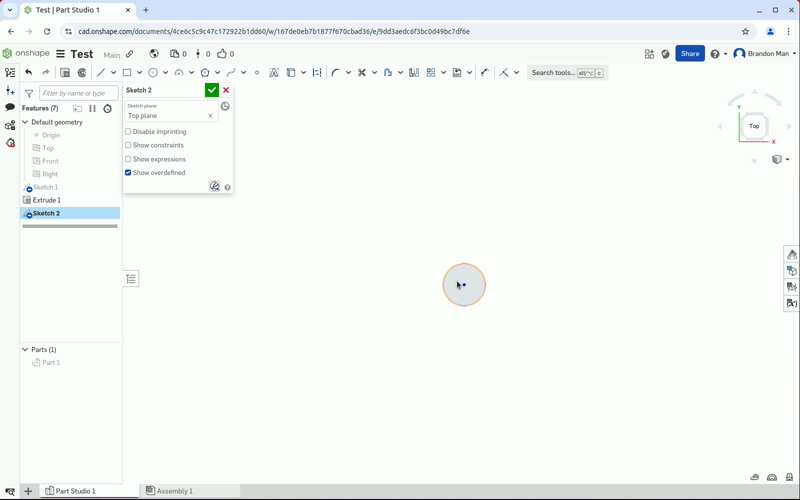
scroll(6)
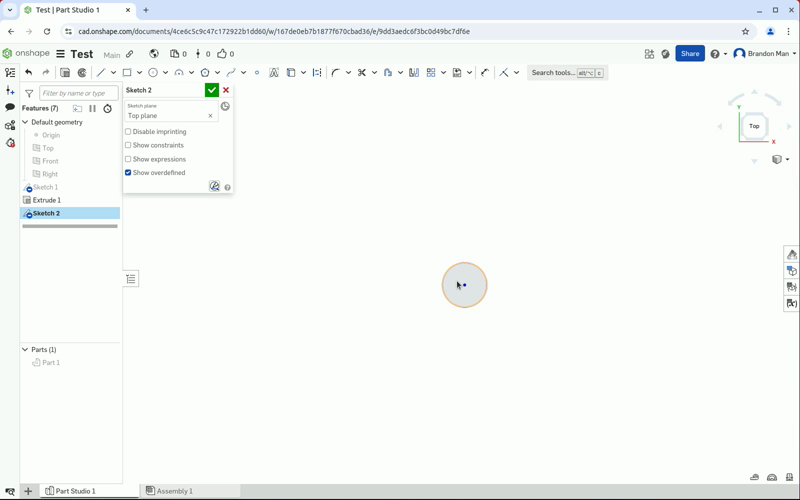
scroll(6)
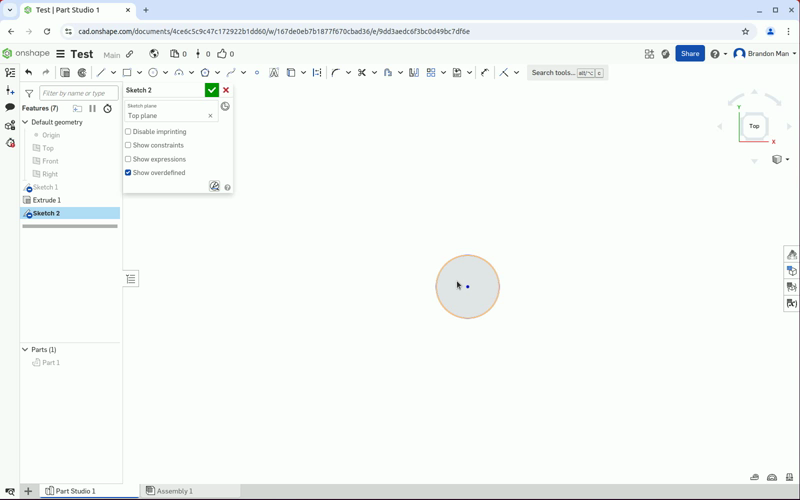
scroll(6)
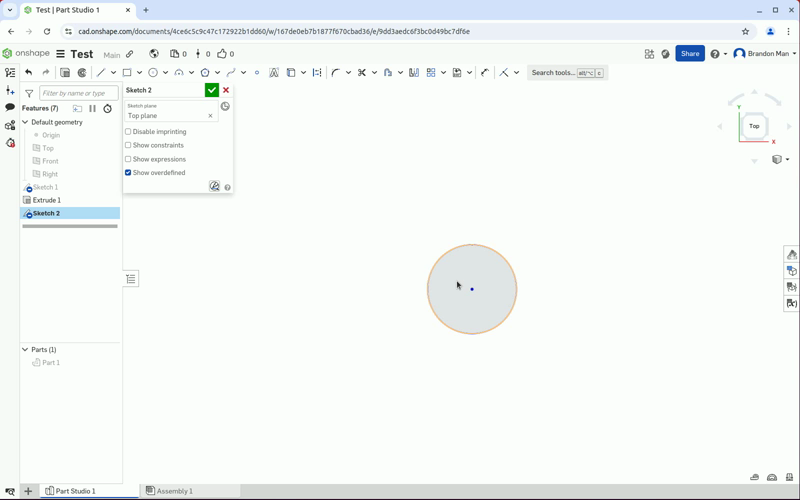
scroll(6)
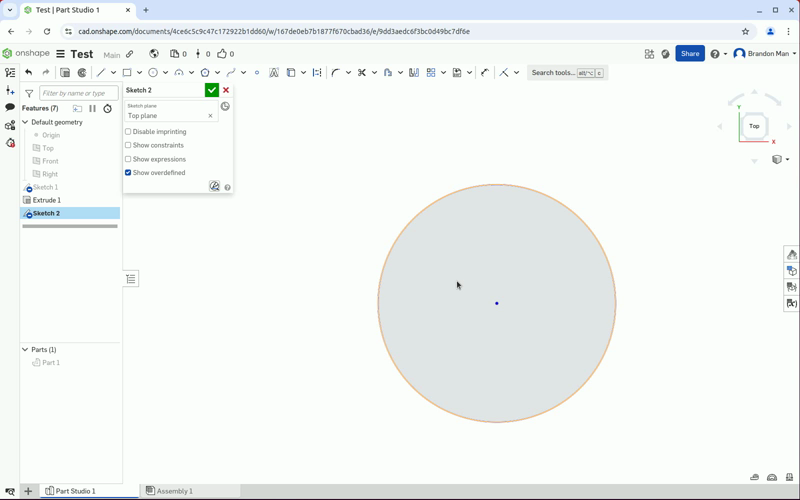
click(457, 280)
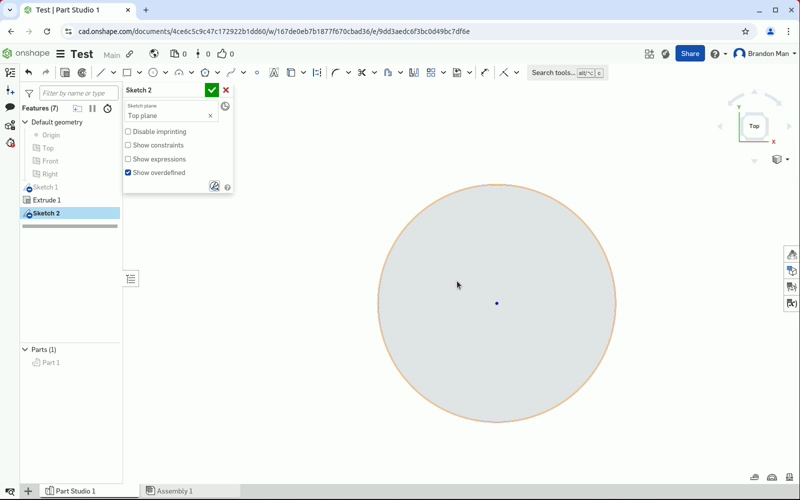
scroll(-6)
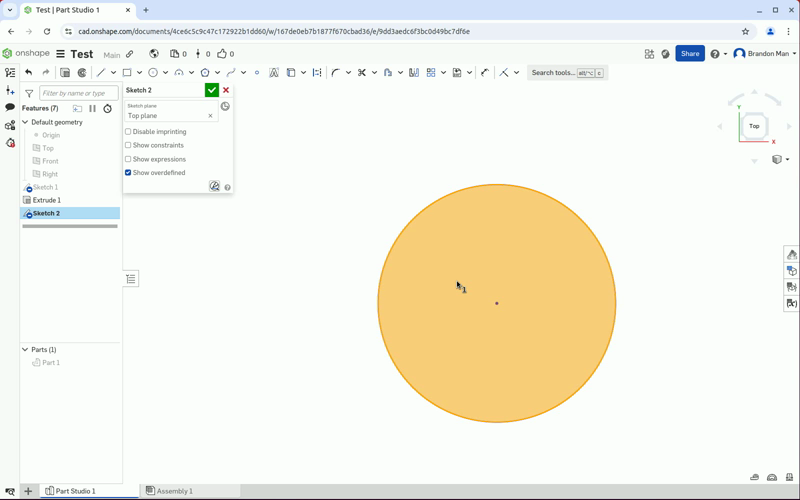
scroll(-6)
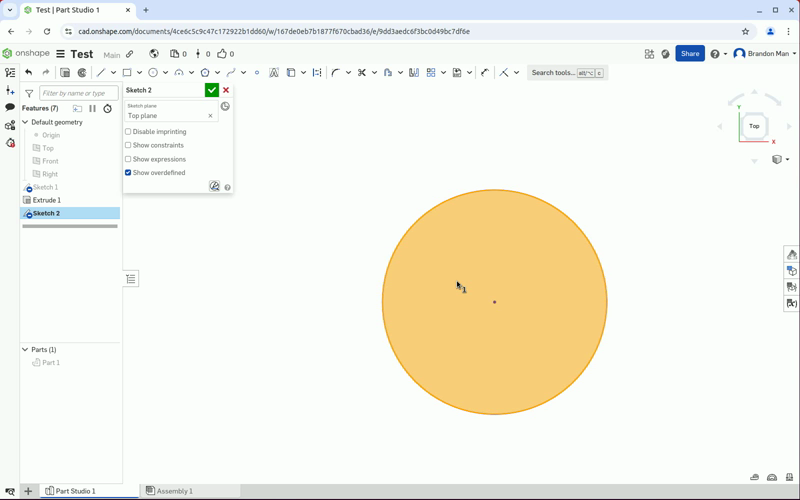
scroll(-6)
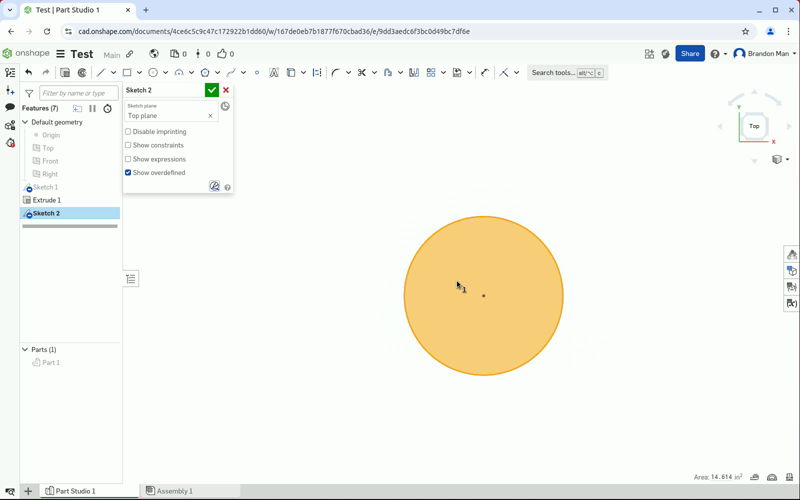
scroll(-6)
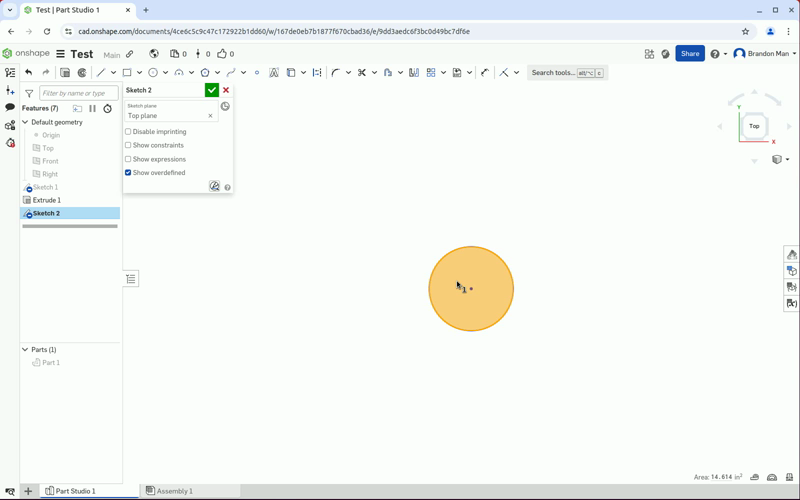
scroll(-6)
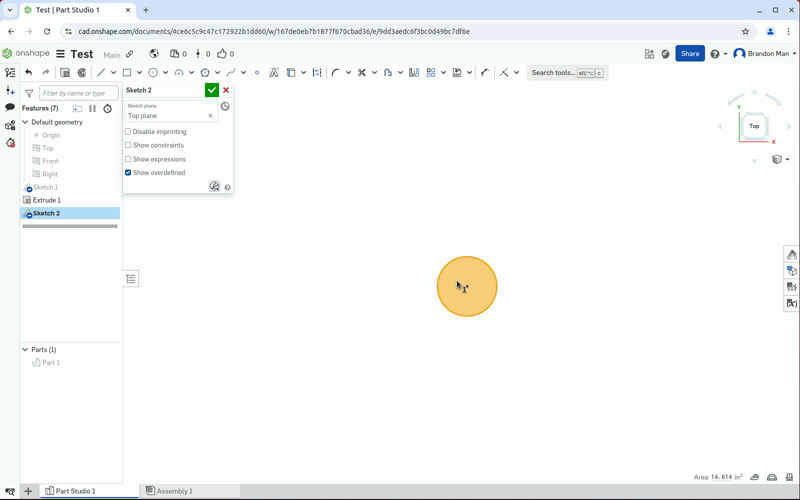
scroll(-6)
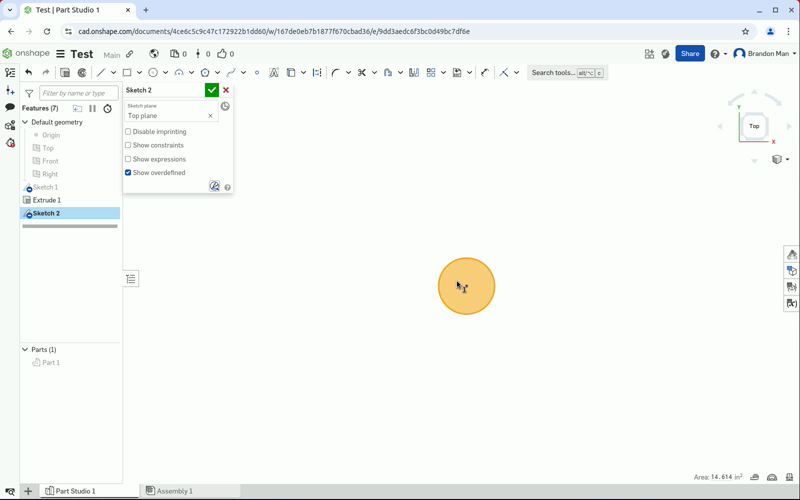
scroll(-6)
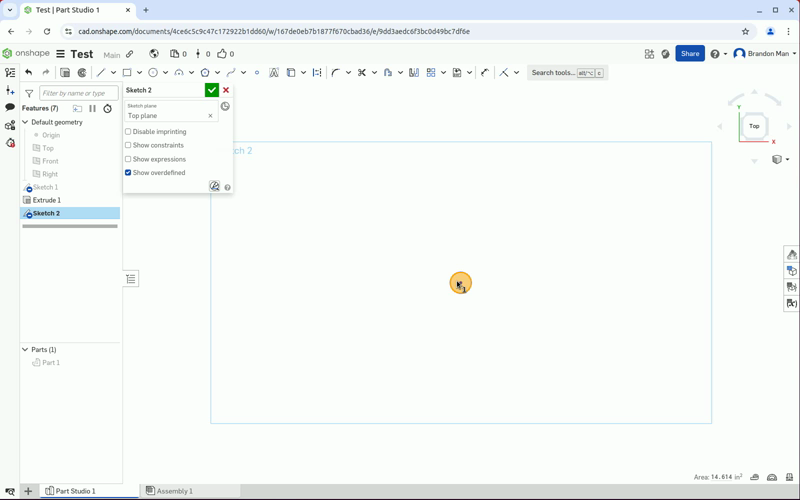
mouse_move(73, 352)
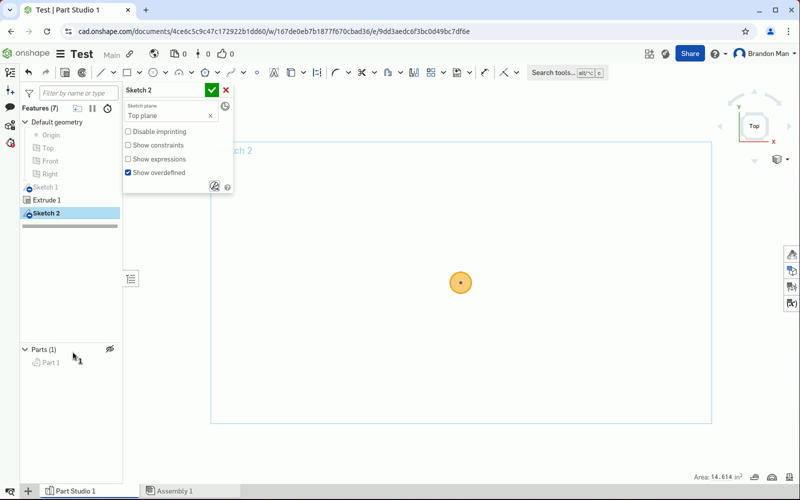
key(shift+y)
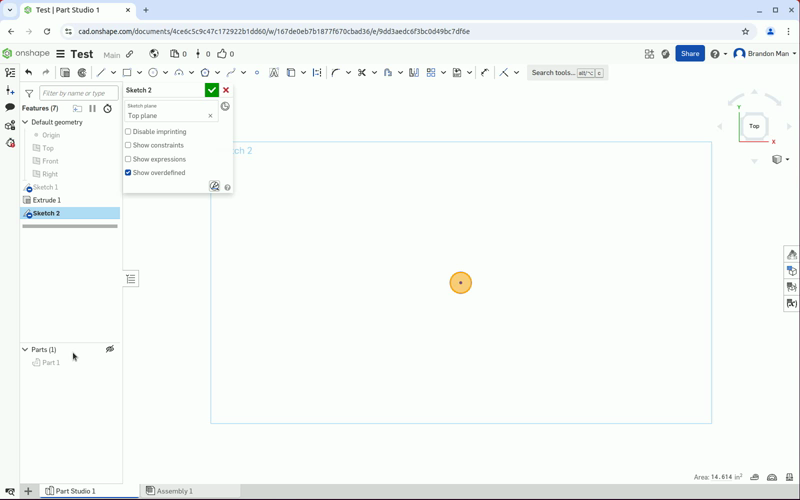
key(shift+e)
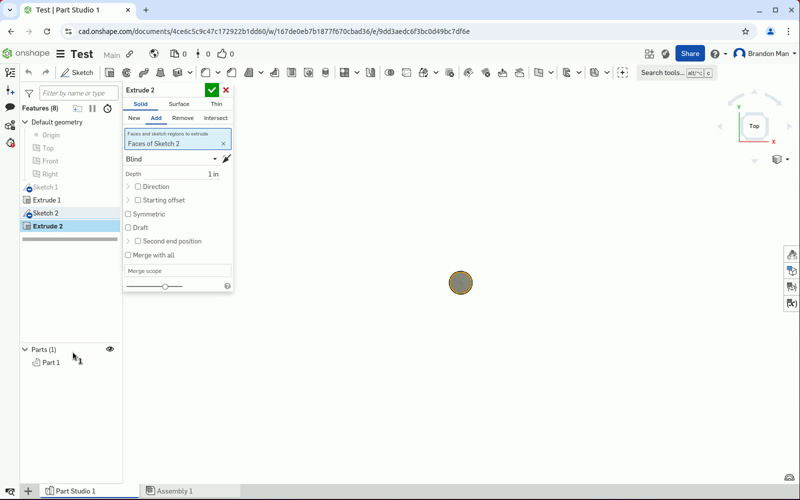
mouse_move(143, 106)
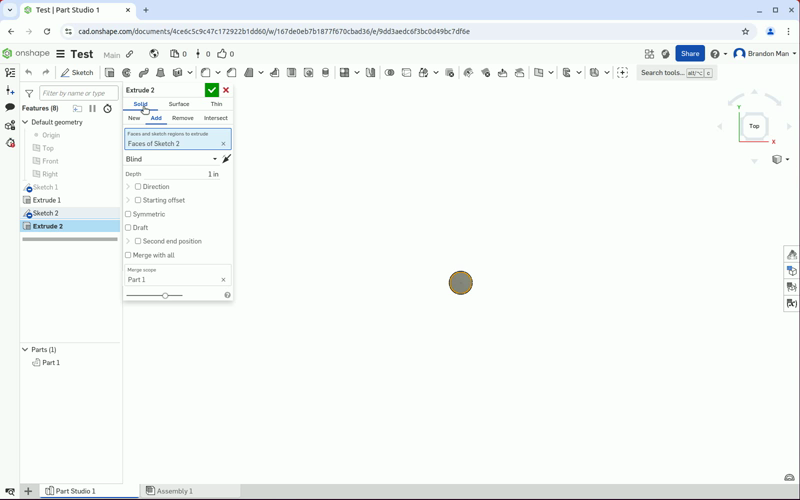
click(143, 106)
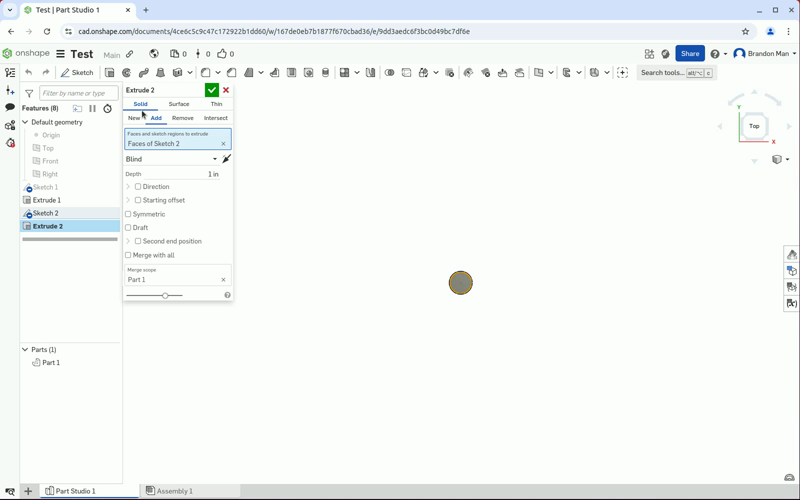
mouse_move(137, 120)
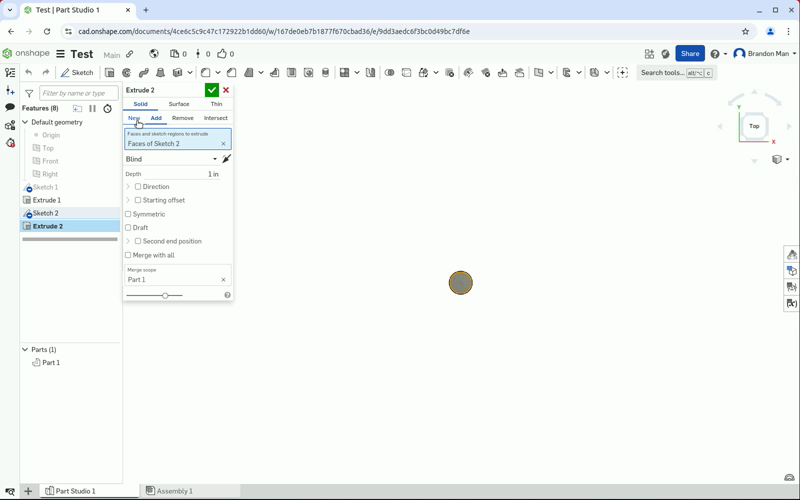
click(137, 120)
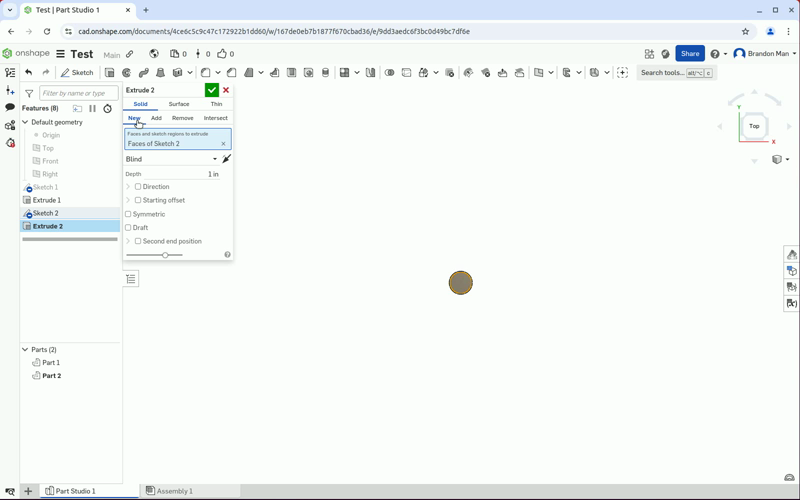
key(tab, 4)
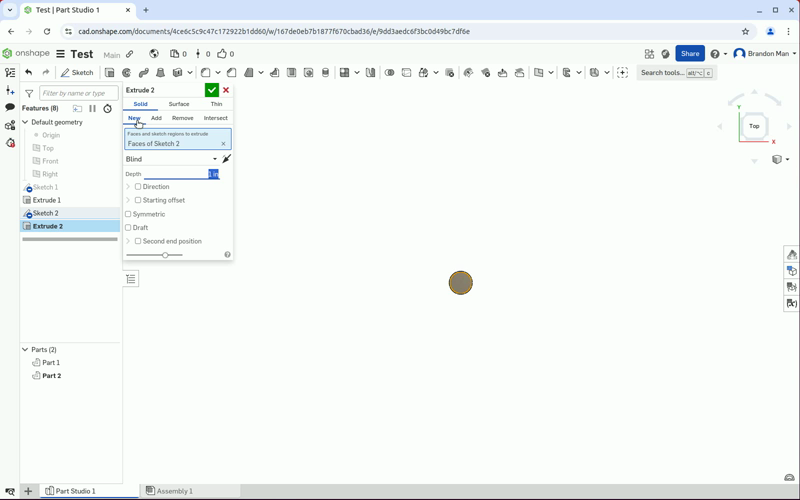
text(14.924)
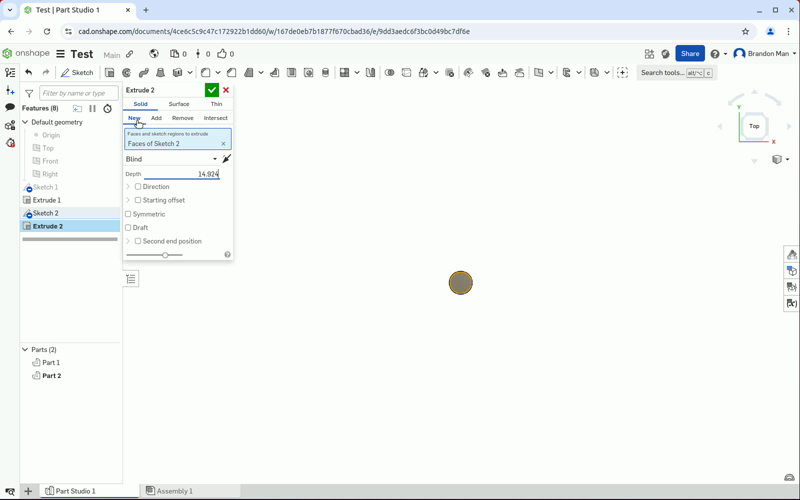
key(enter)
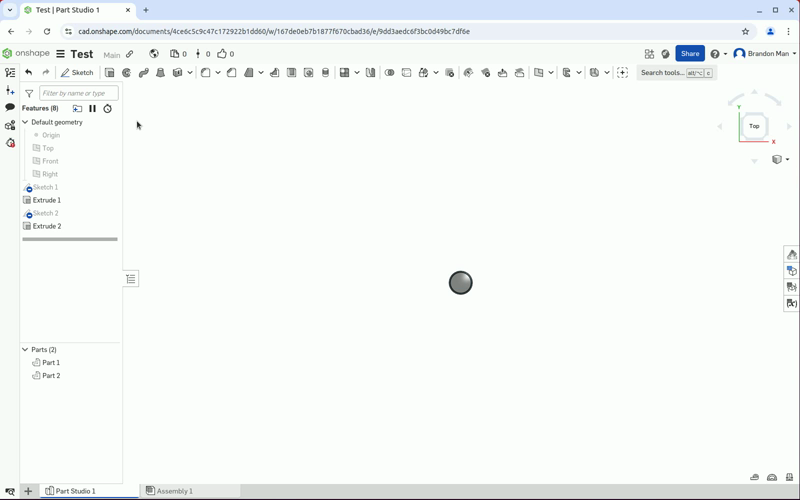
key(shift+h)
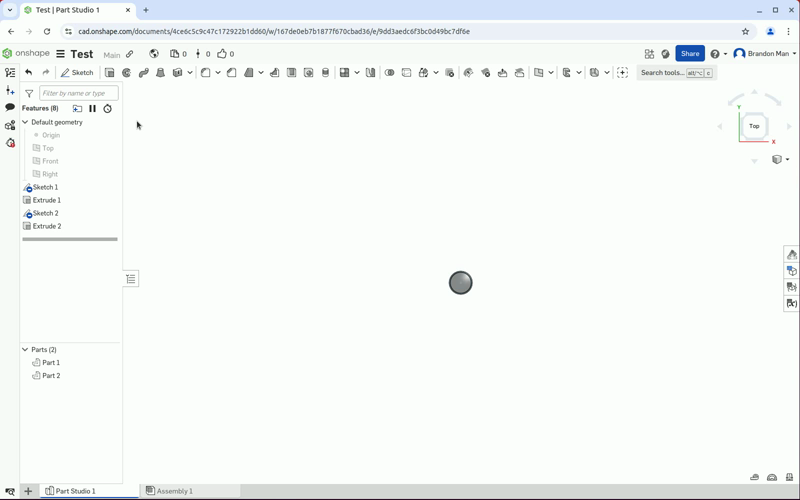
key(shift+h)
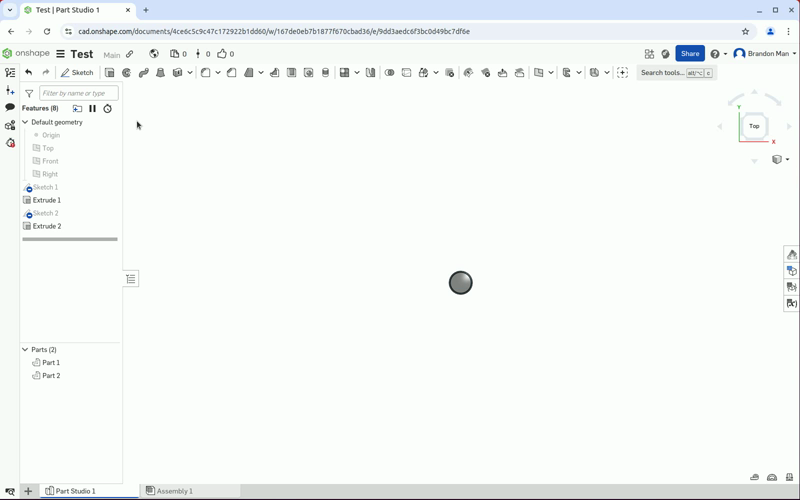
mouse_move(73, 189)
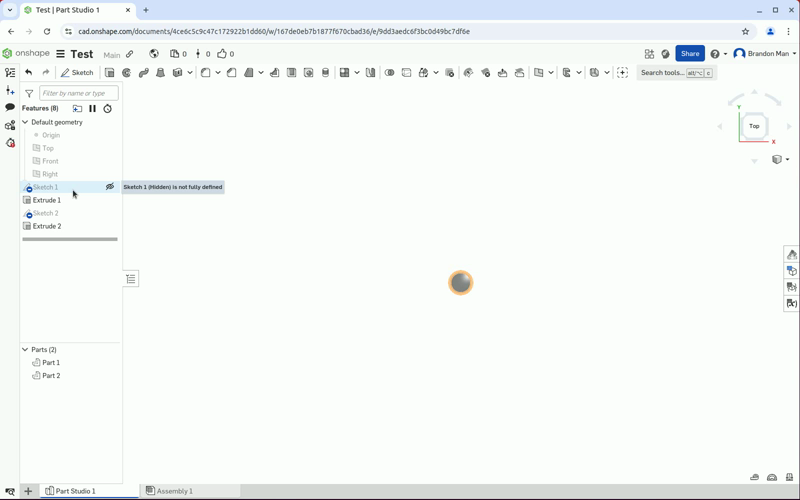
click(73, 189)
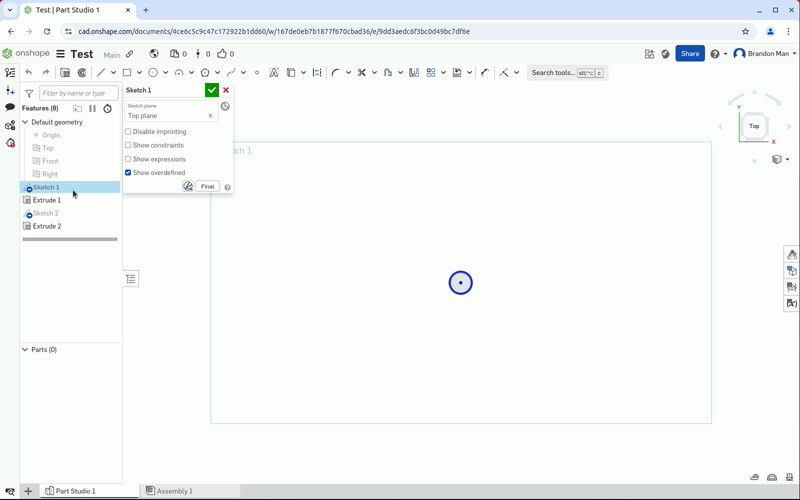
mouse_move(229, 92)
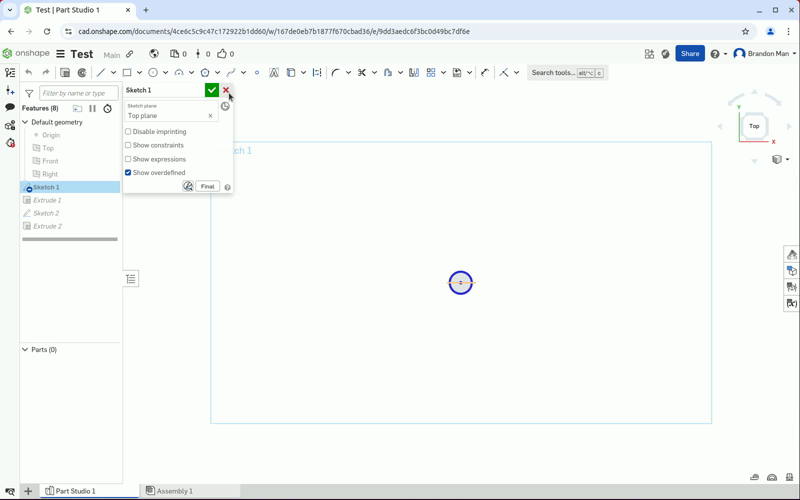
click(229, 92)
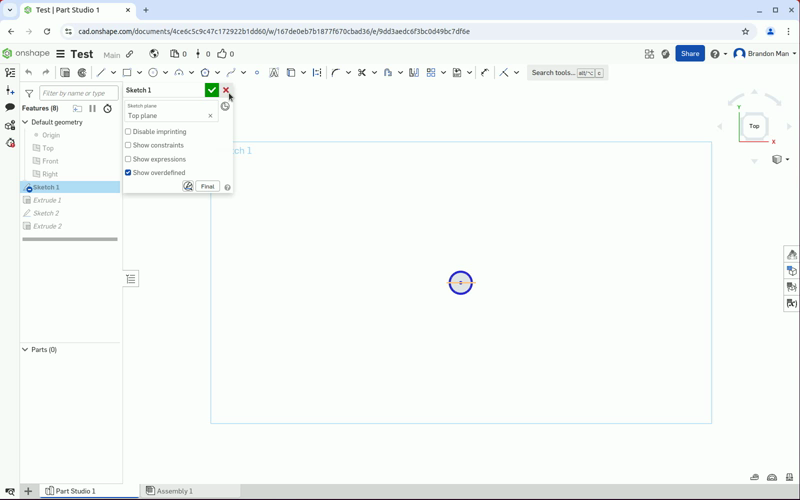
key(shift+s)
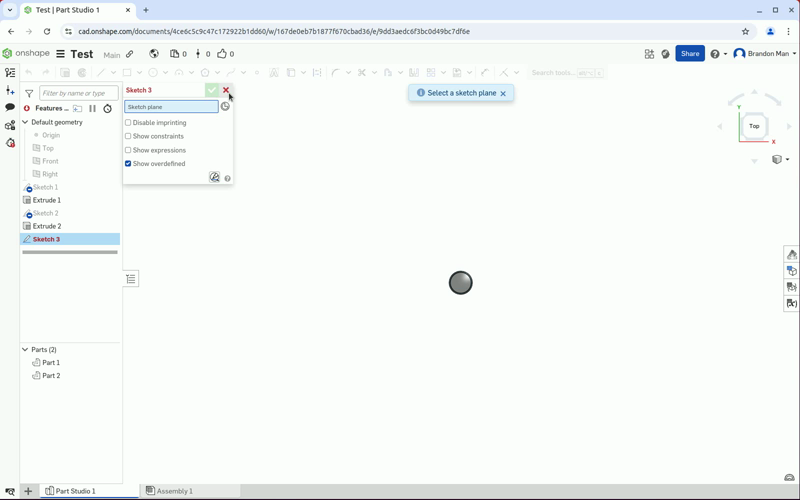
mouse_move(73, 150)
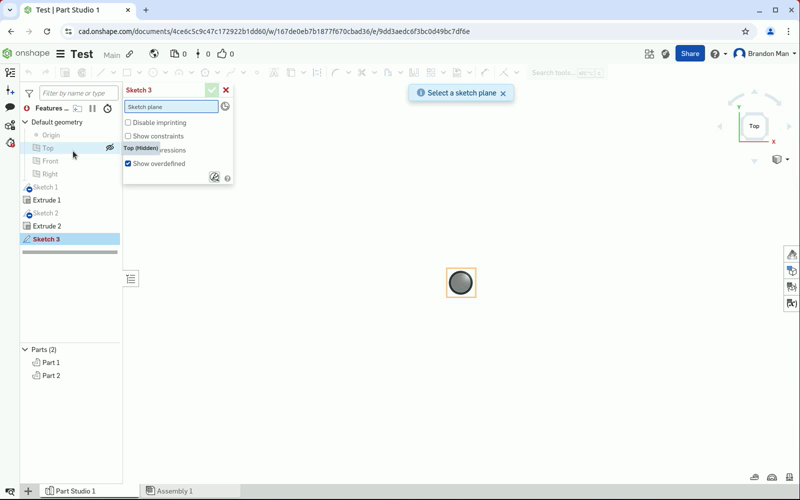
click(73, 150)
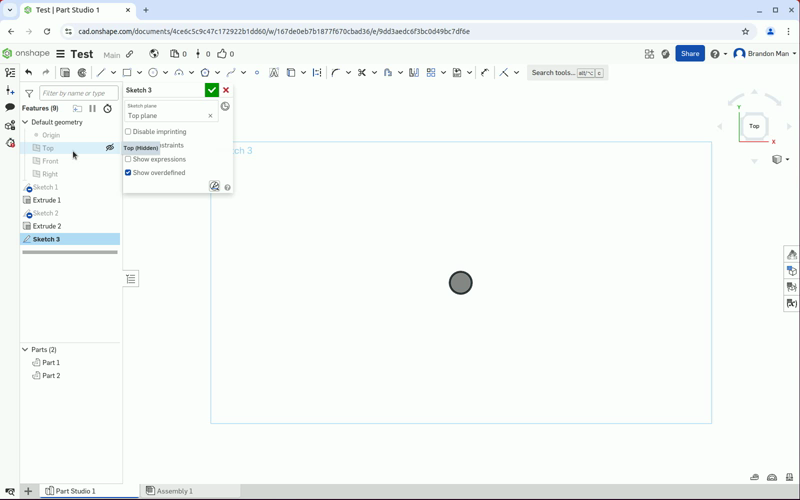
mouse_move(73, 352)
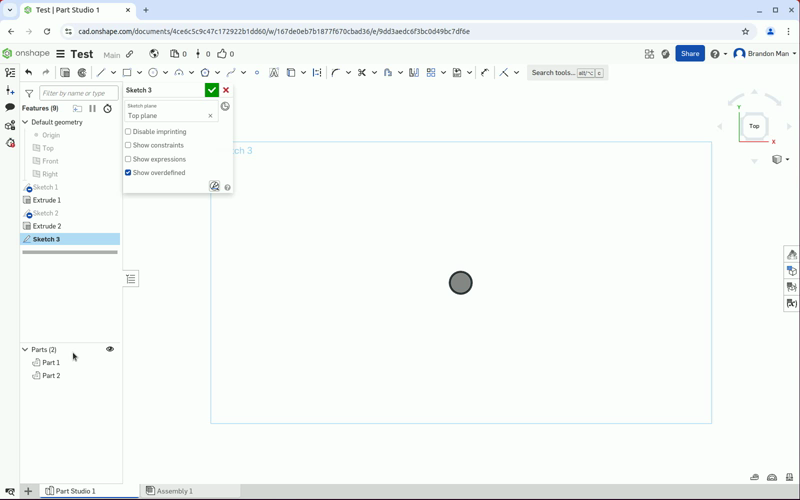
key(y)
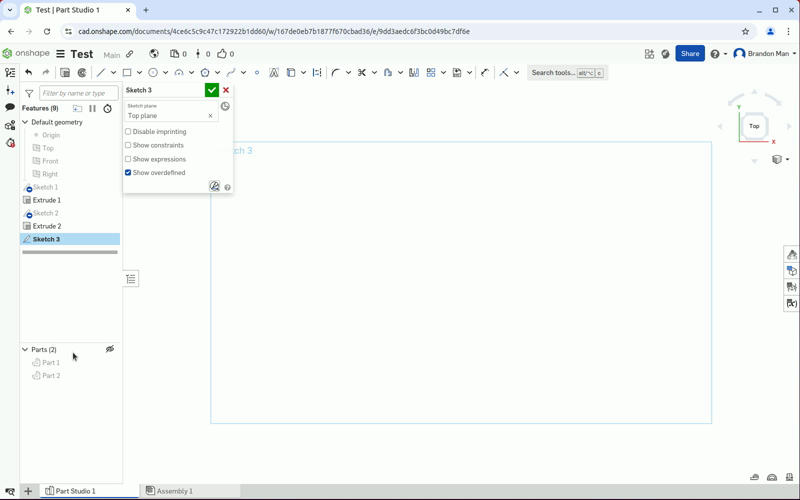
key(c)
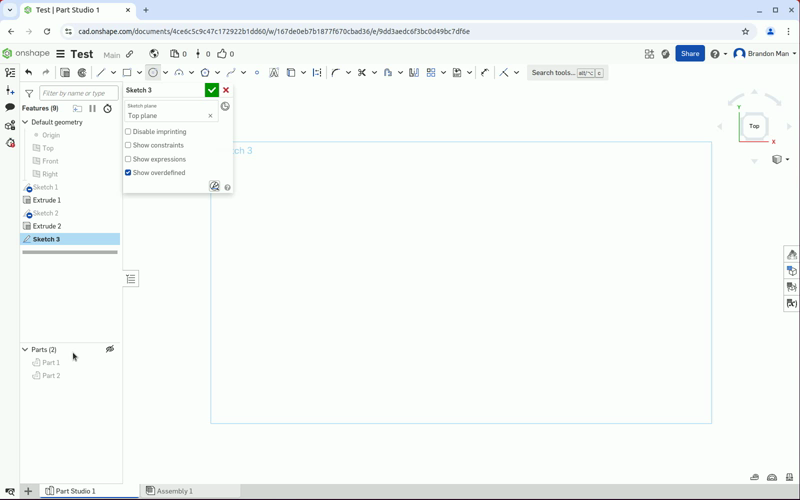
key_down(shift)
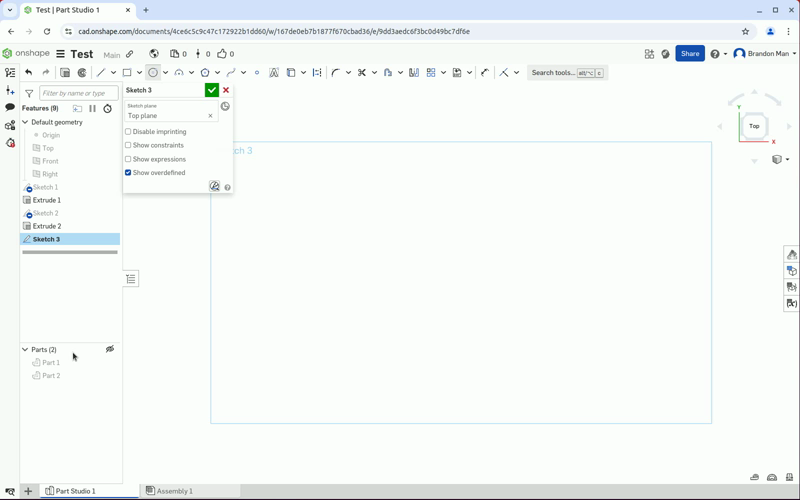
mouse_move(460, 282)
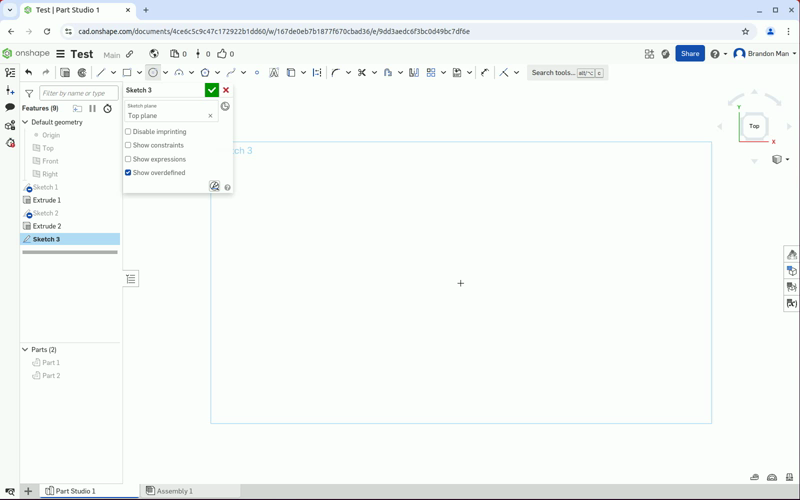
click(460, 282)
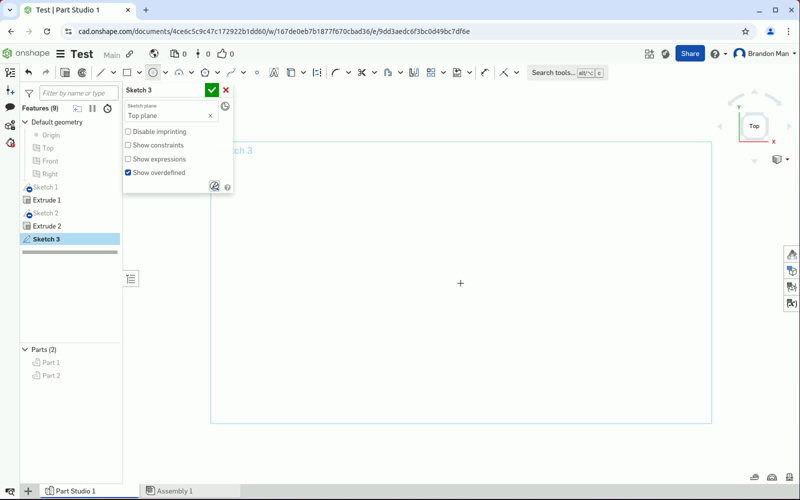
key_up(shift)
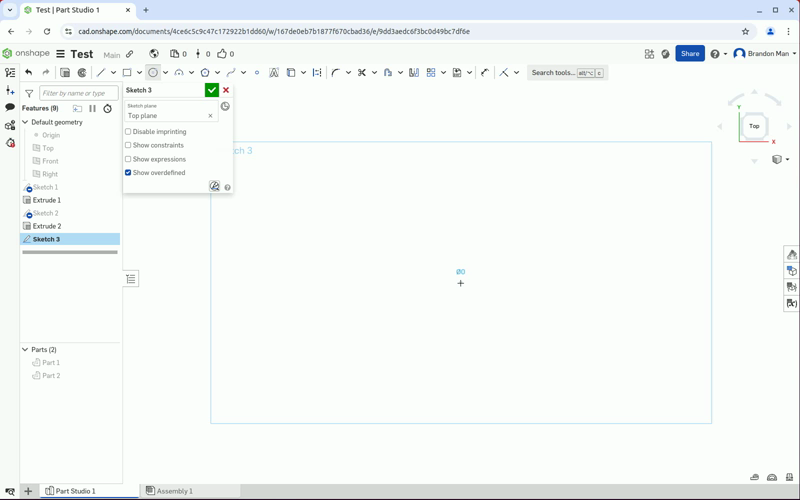
mouse_move(471, 282)
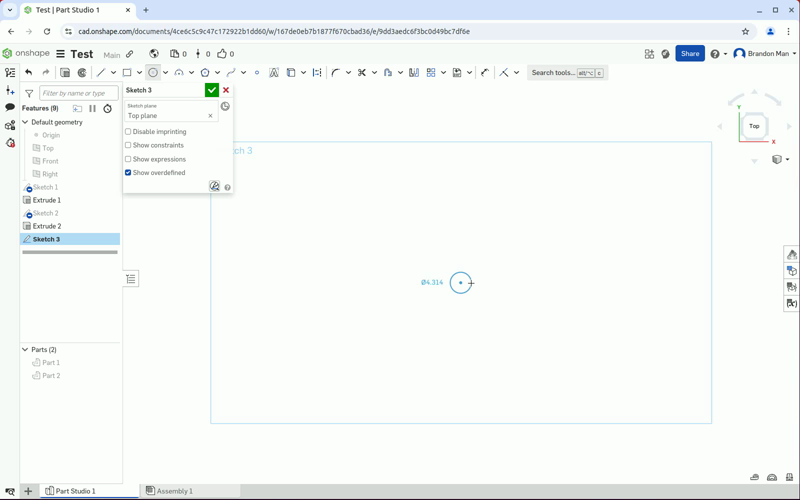
click(471, 282)
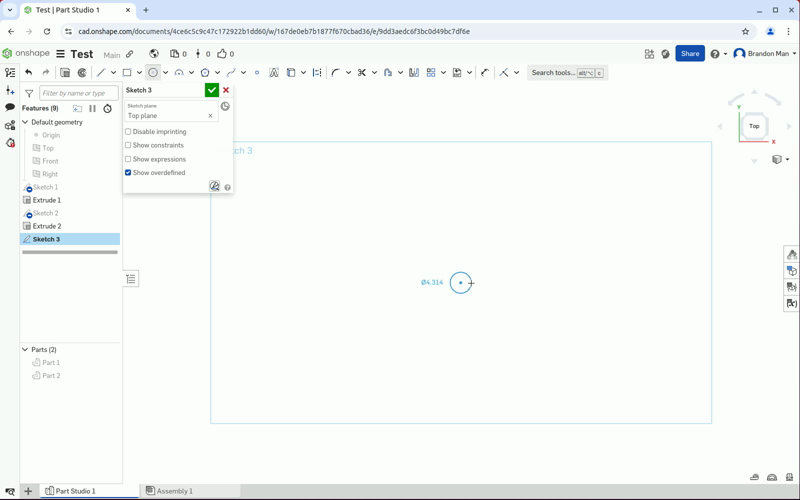
key(esc)
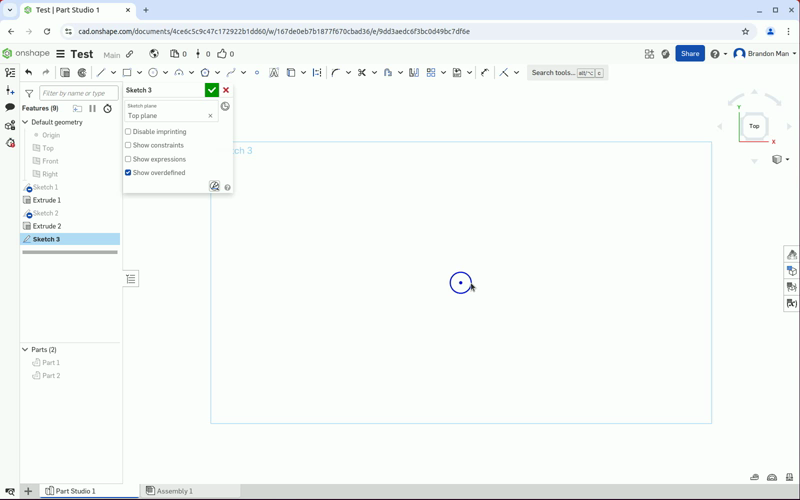
mouse_move(461, 286)
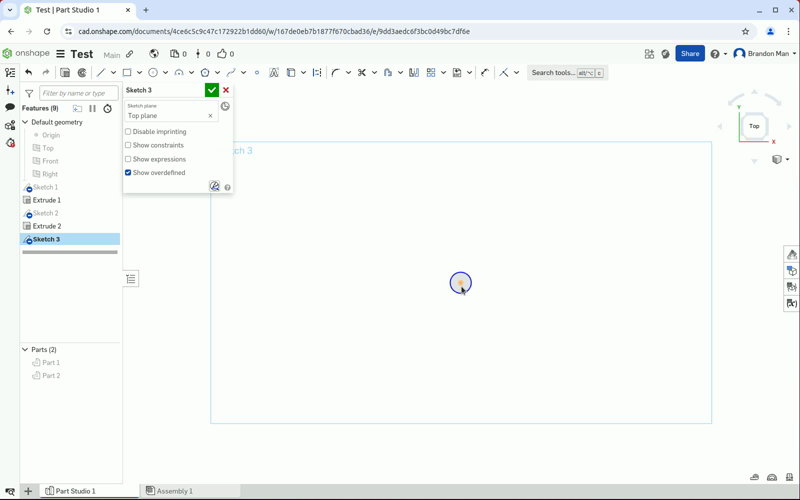
scroll(6)
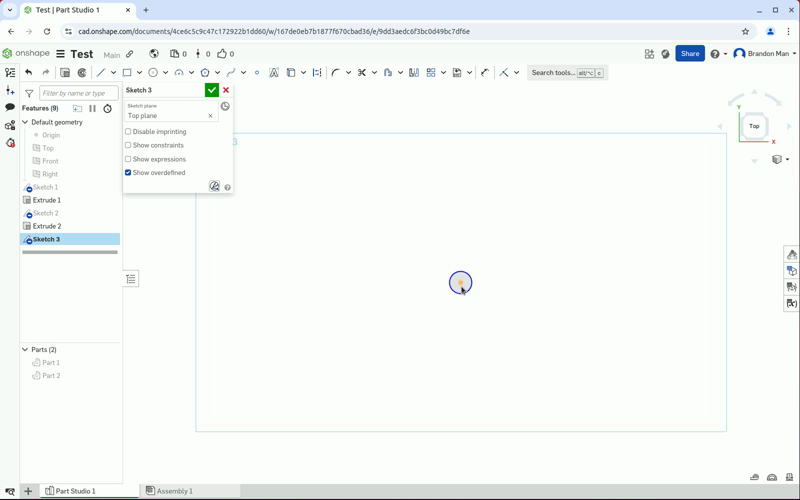
scroll(6)
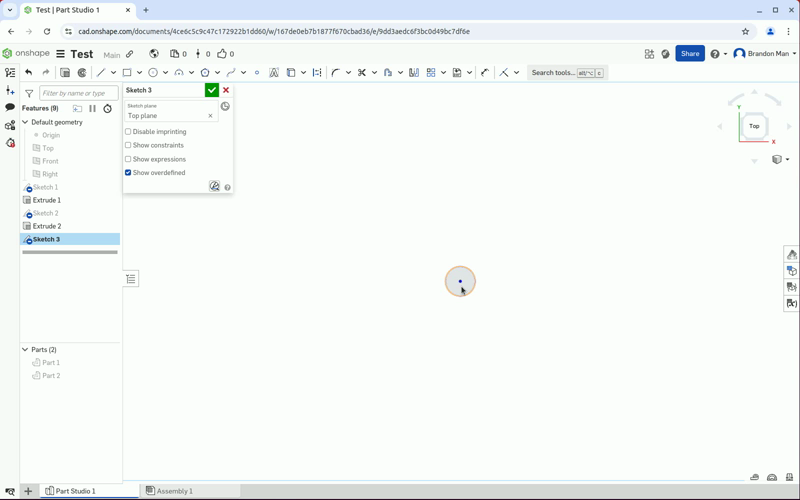
scroll(6)
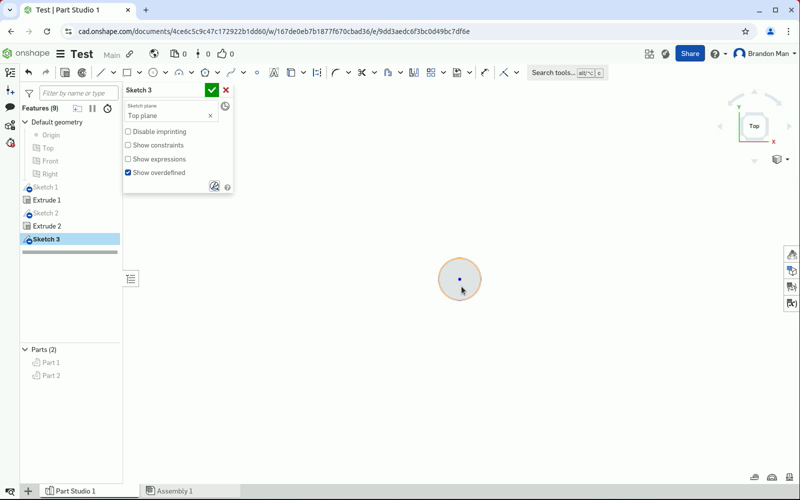
scroll(6)
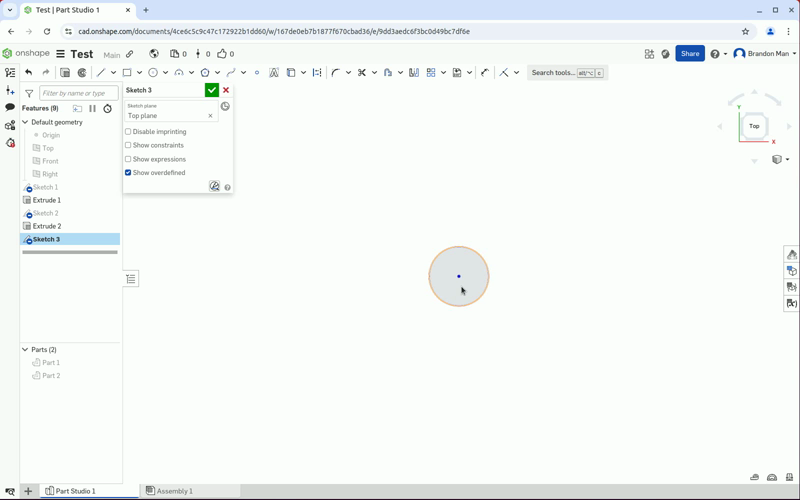
scroll(6)
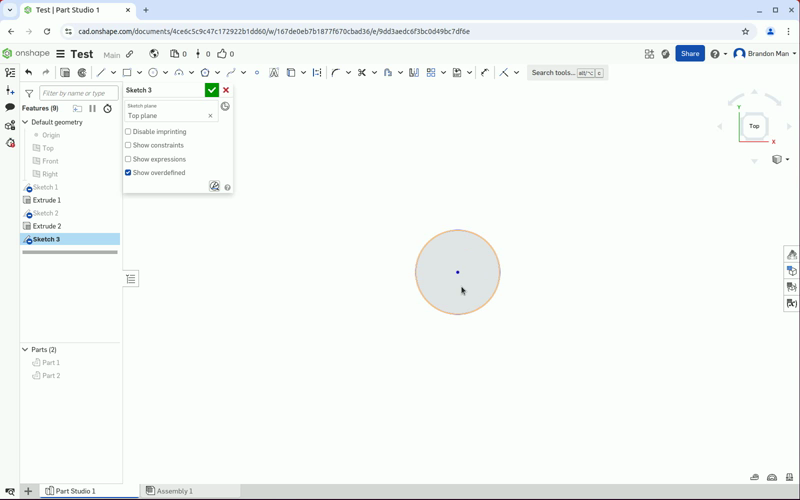
scroll(6)
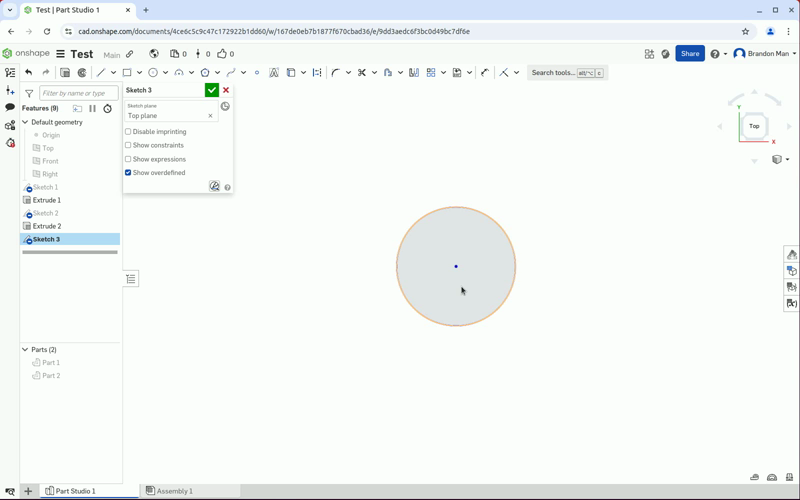
scroll(6)
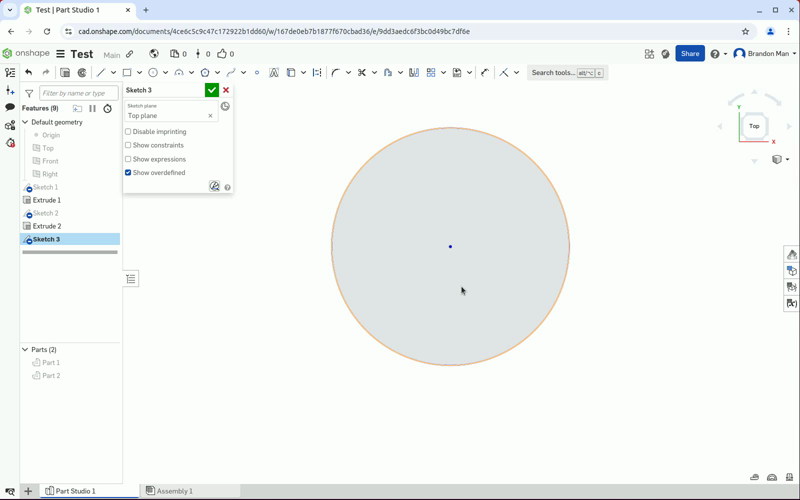
click(461, 286)
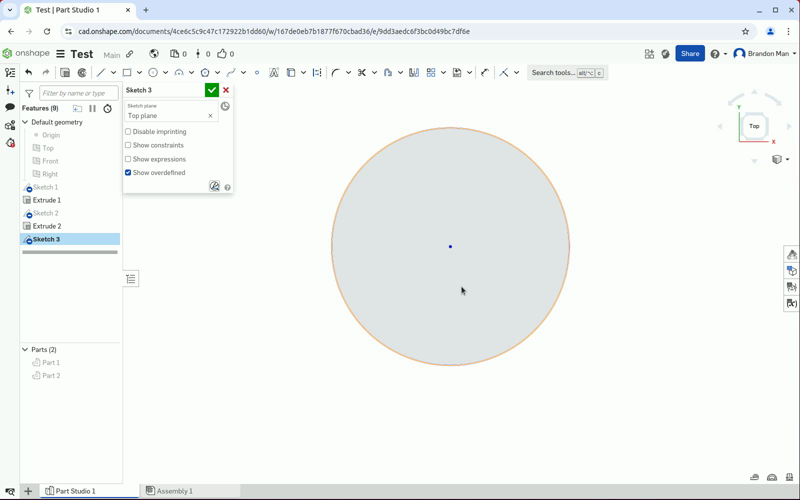
scroll(-6)
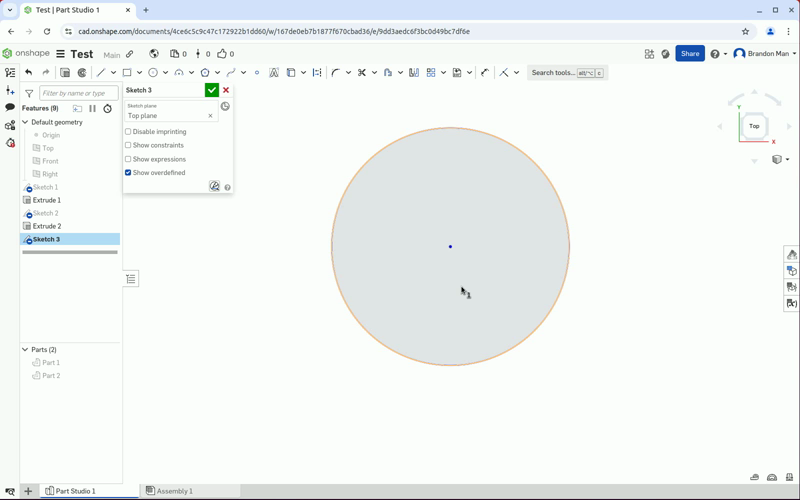
scroll(-6)
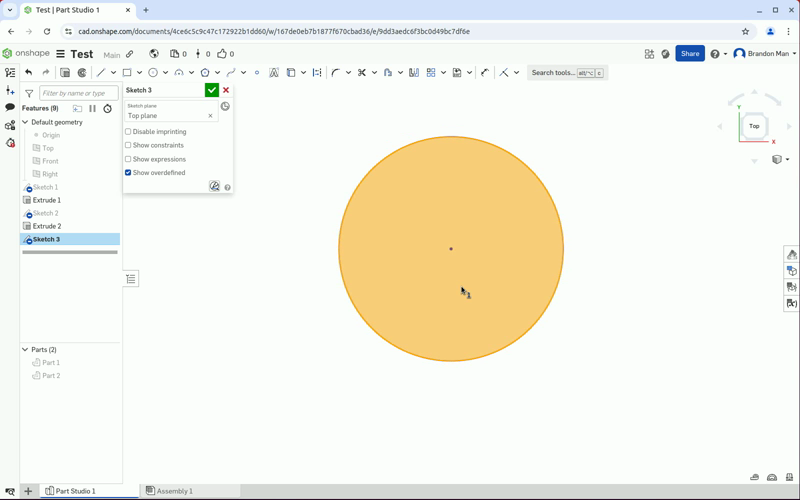
scroll(-6)
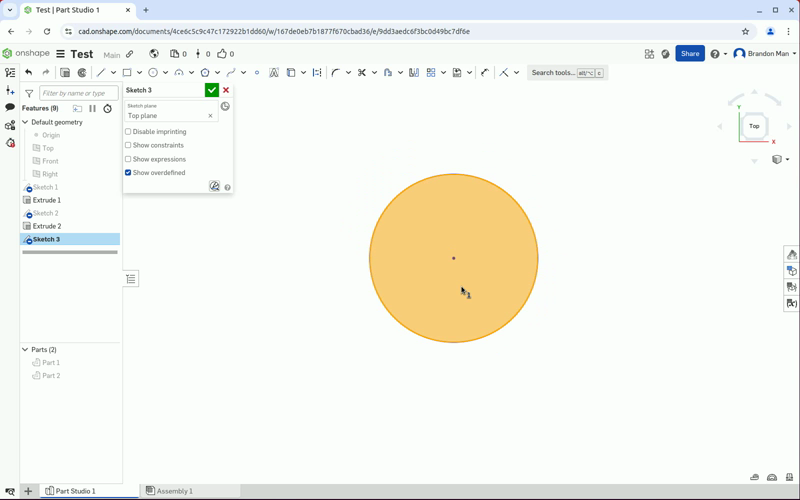
scroll(-6)
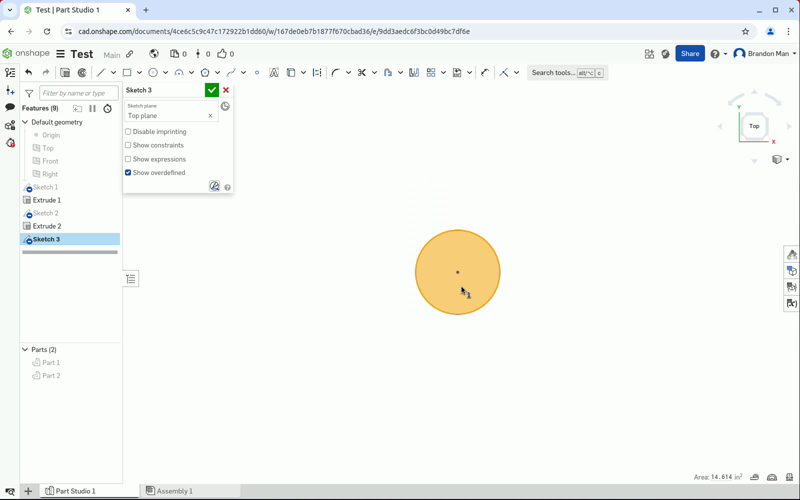
scroll(-6)
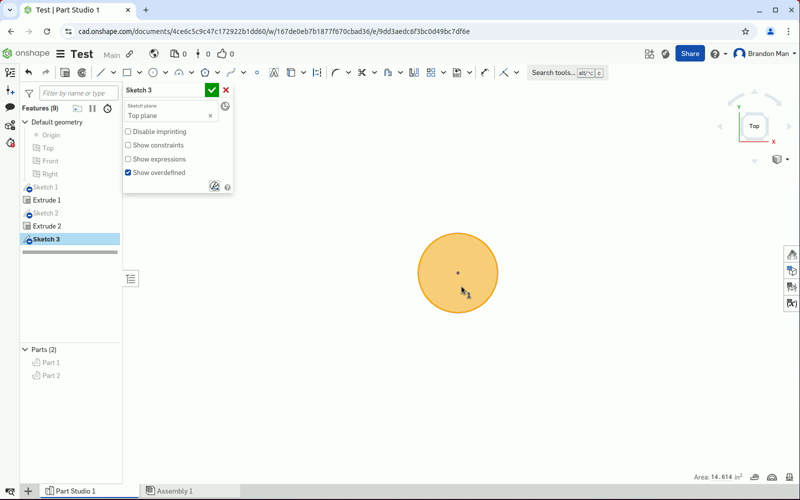
scroll(-6)
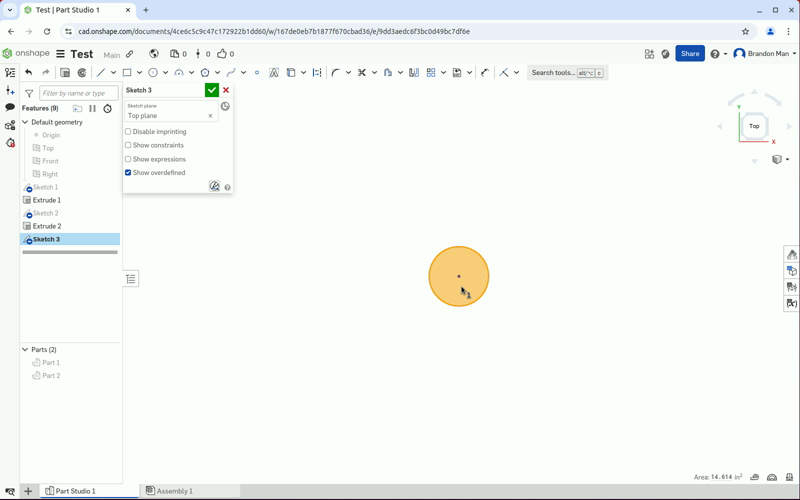
scroll(-6)
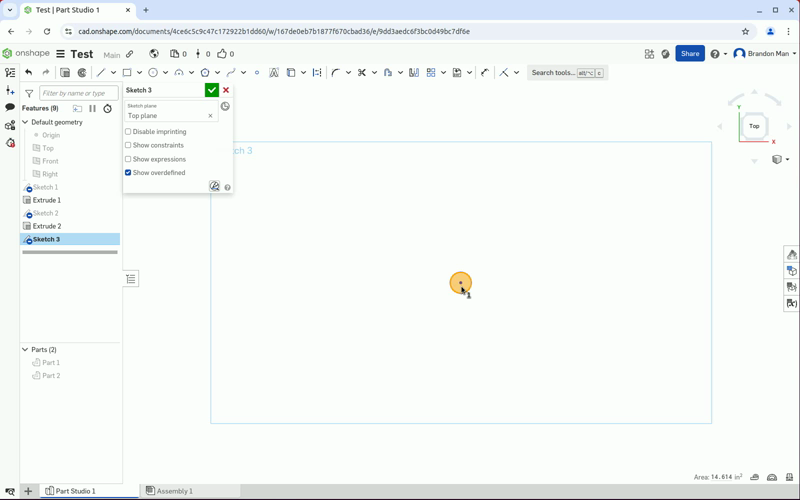
mouse_move(73, 352)
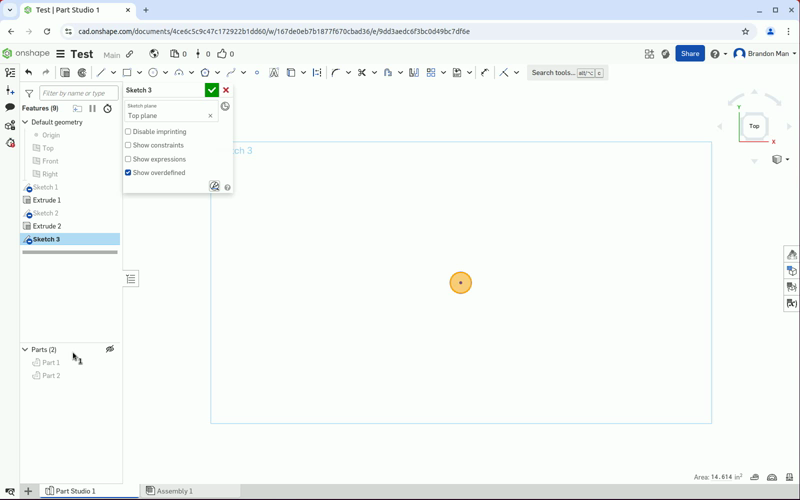
key(shift+y)
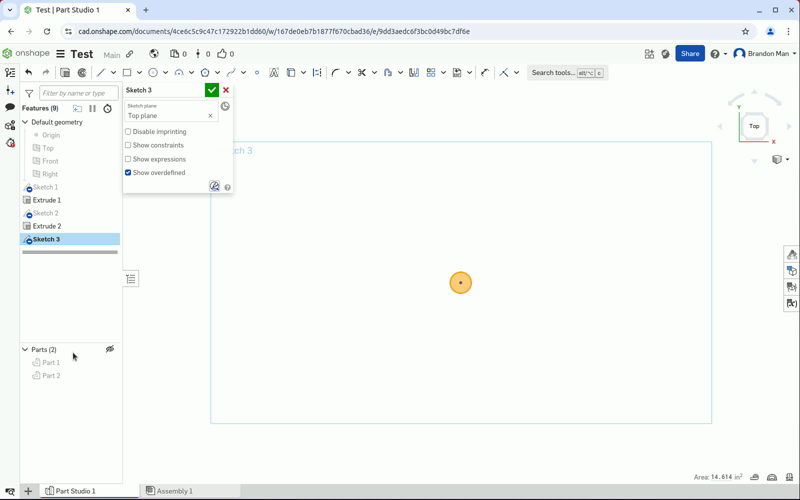
key(shift+e)
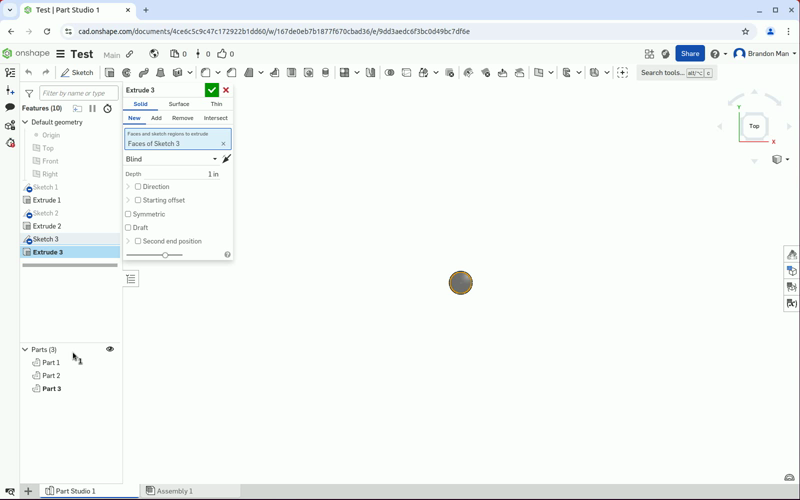
mouse_move(143, 106)
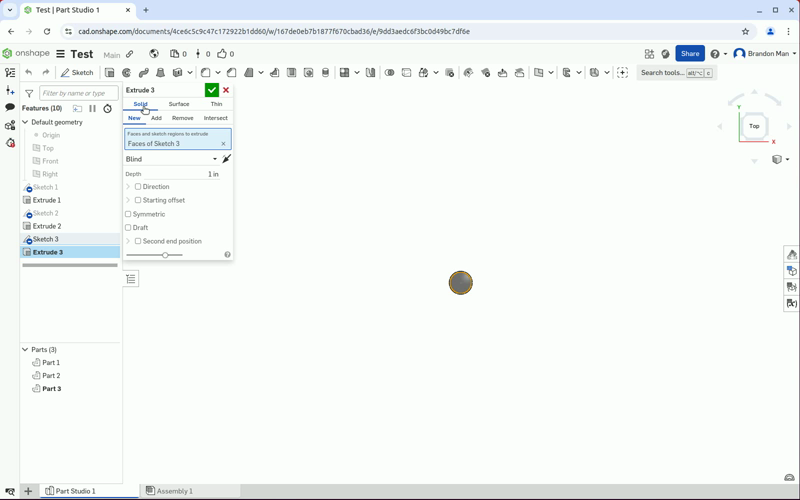
click(143, 106)
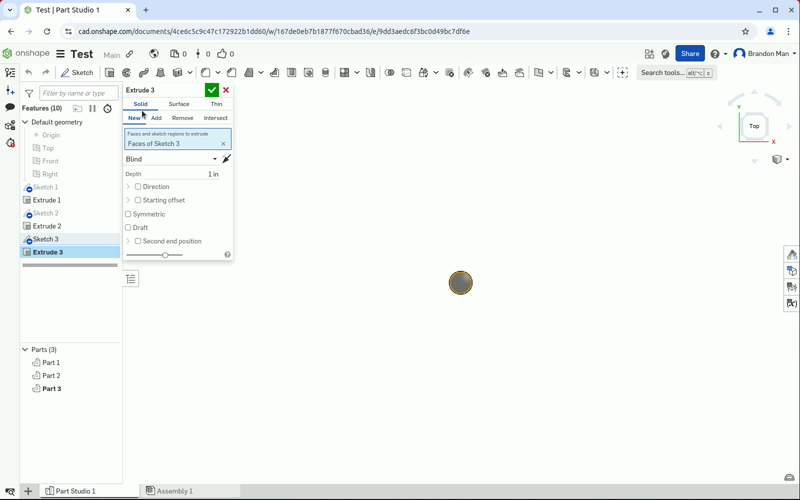
mouse_move(137, 120)
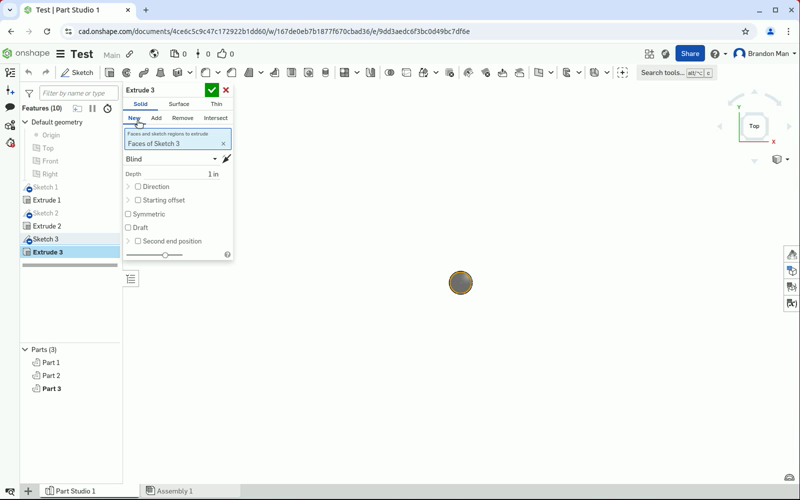
click(137, 120)
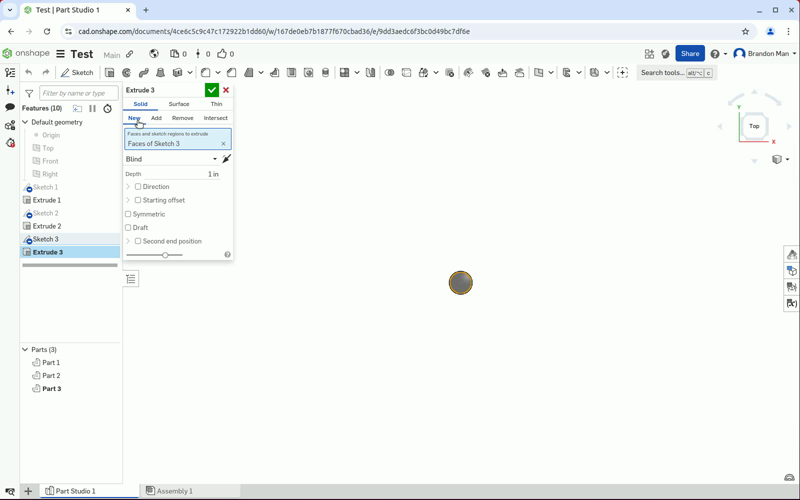
key(tab, 4)
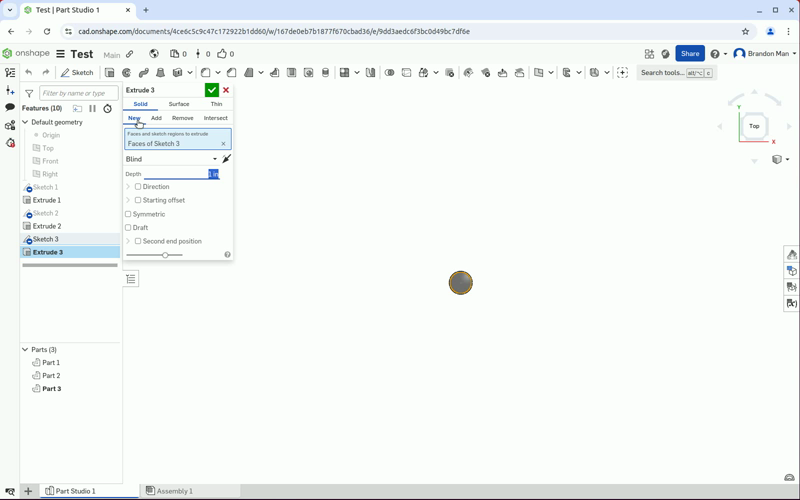
text(-1.204)
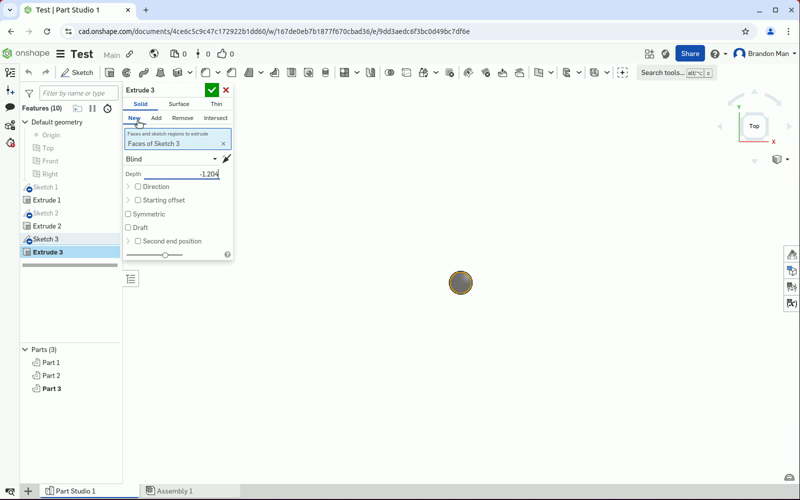
key(tab, 3)
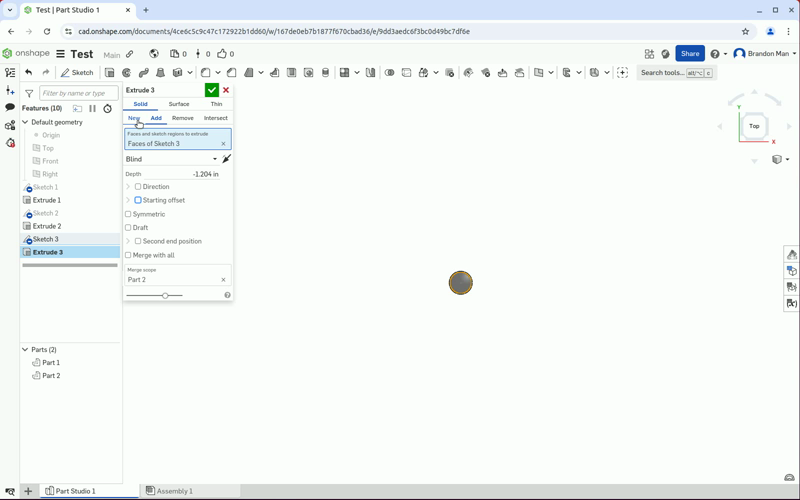
key(tab, 2)
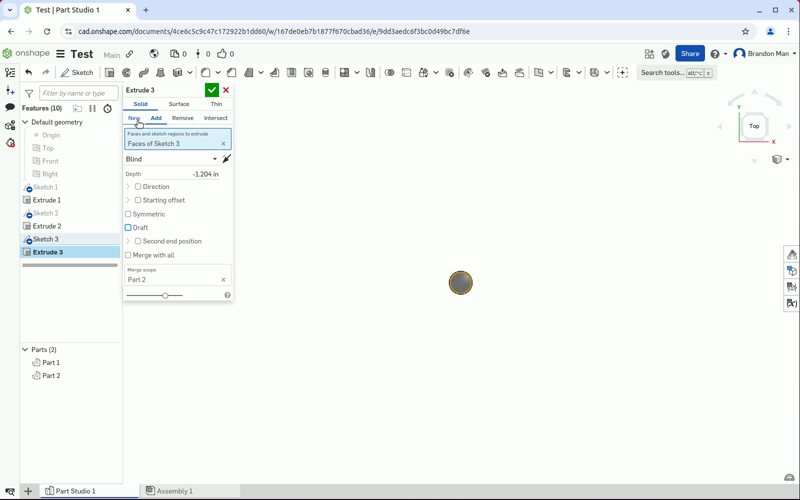
key(space)
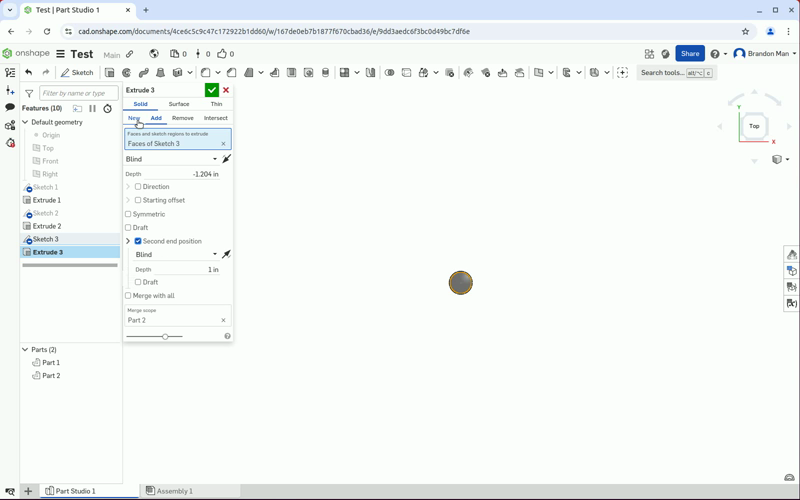
key(tab, 3)
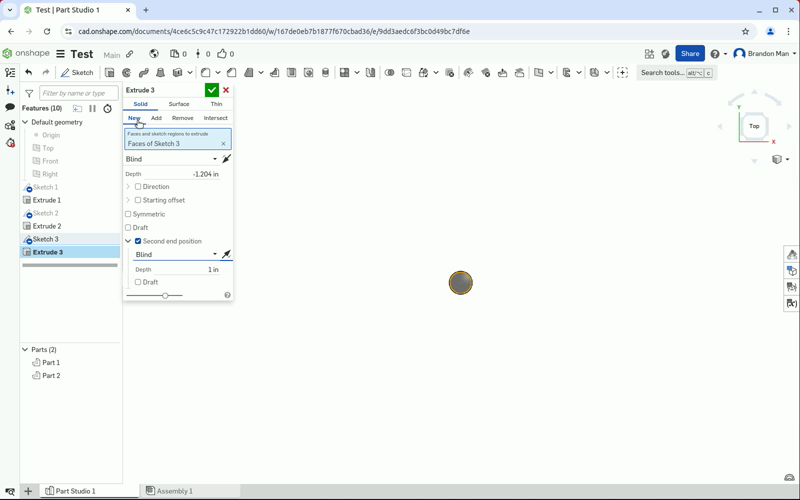
text(-23.108)
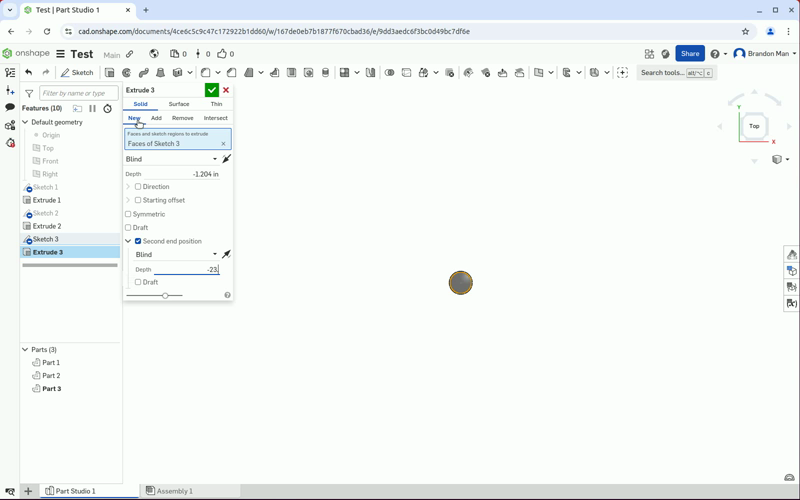
key(enter)
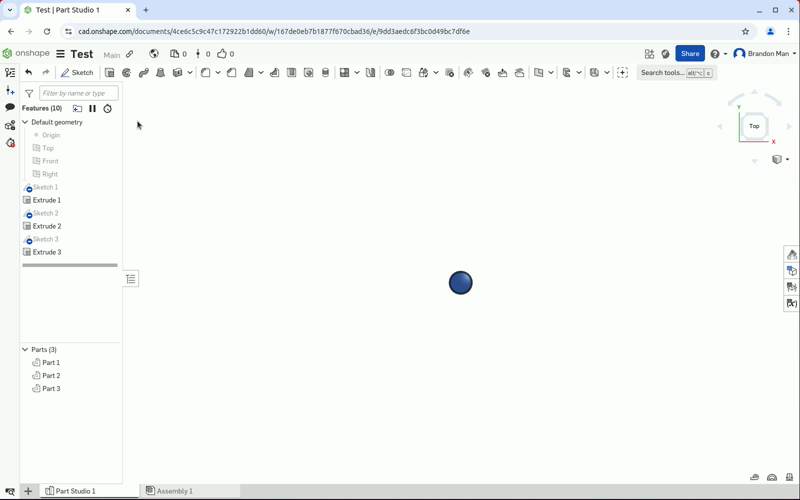
key(shift+h)
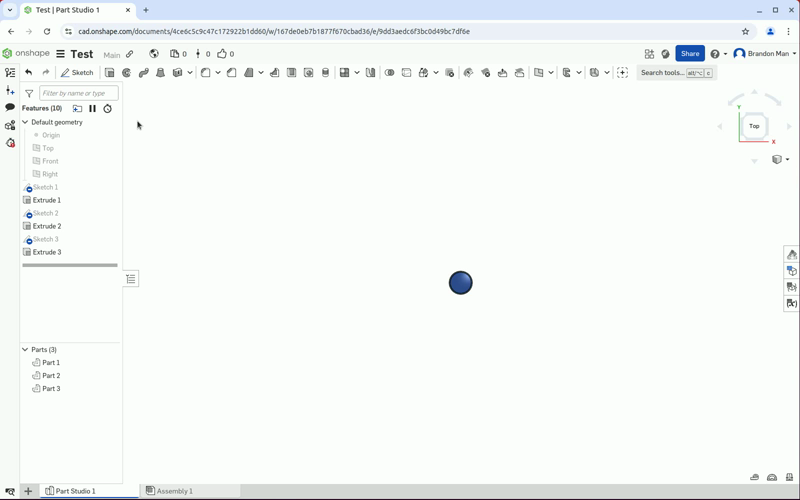
key(shift+h)
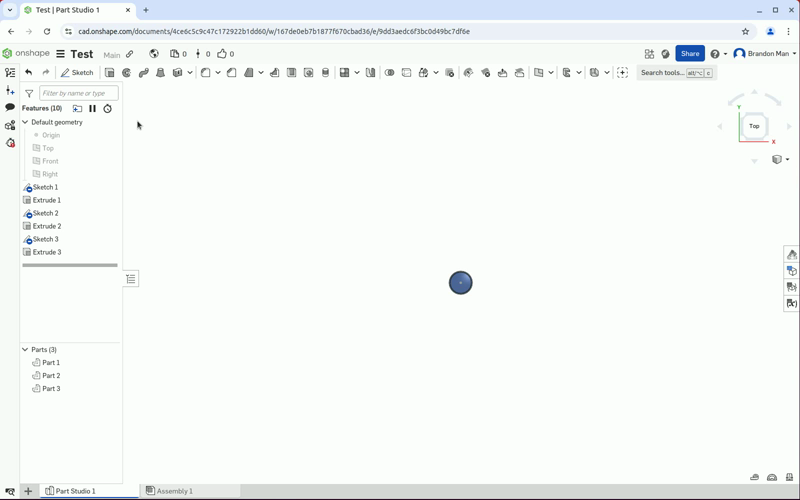
key(shift+7)
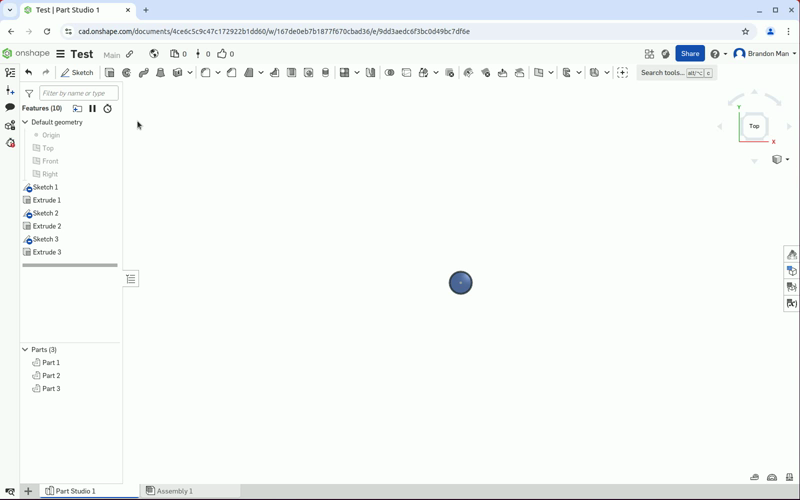
key(up, 3)
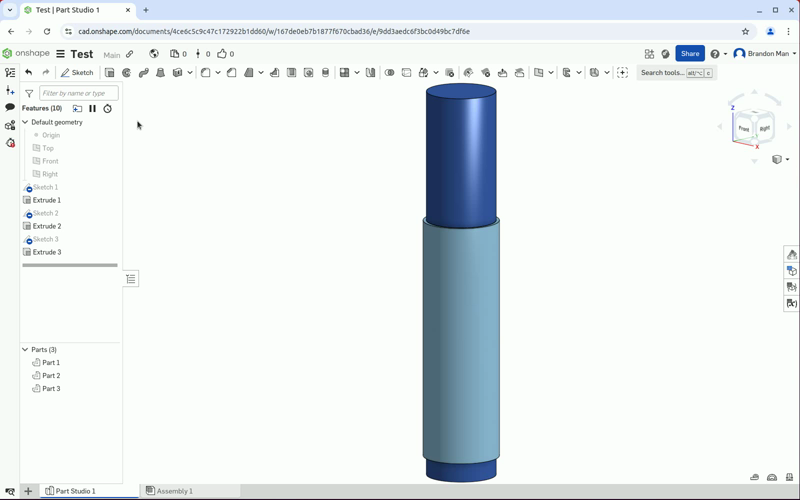
key(left, 3)
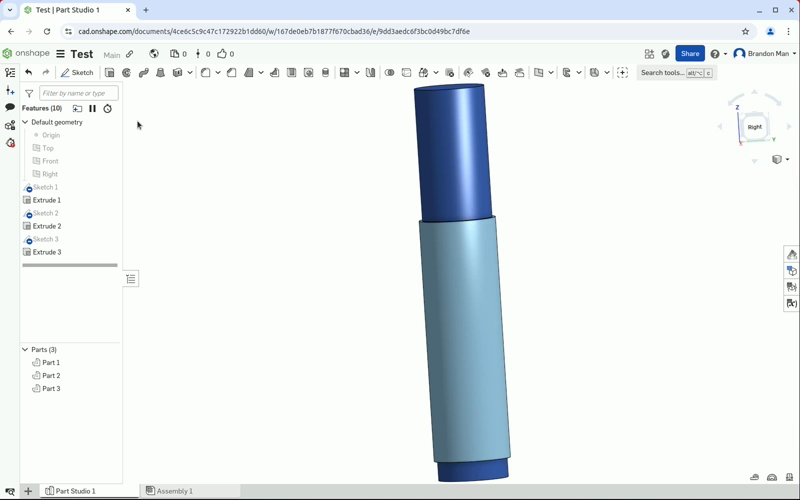
key(right, 3)
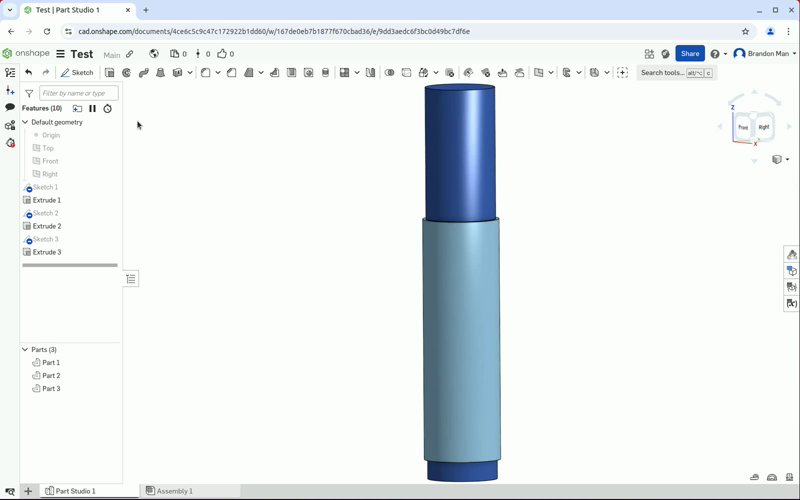
key(down, 3)
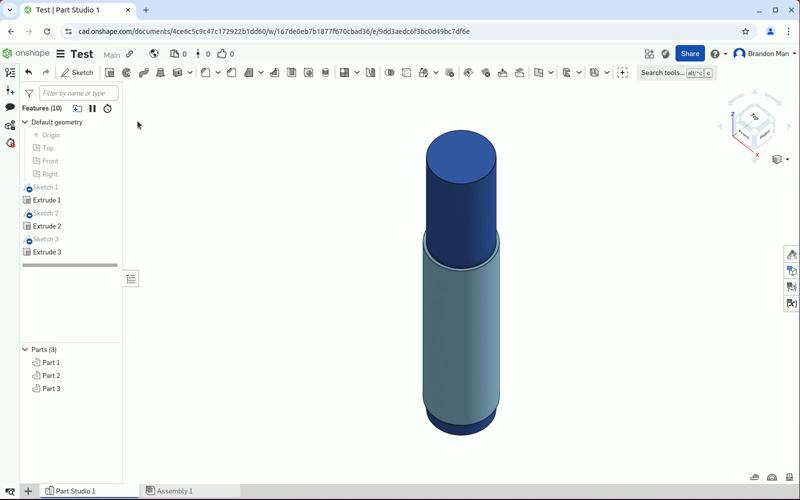
mouse_move(73, 189)
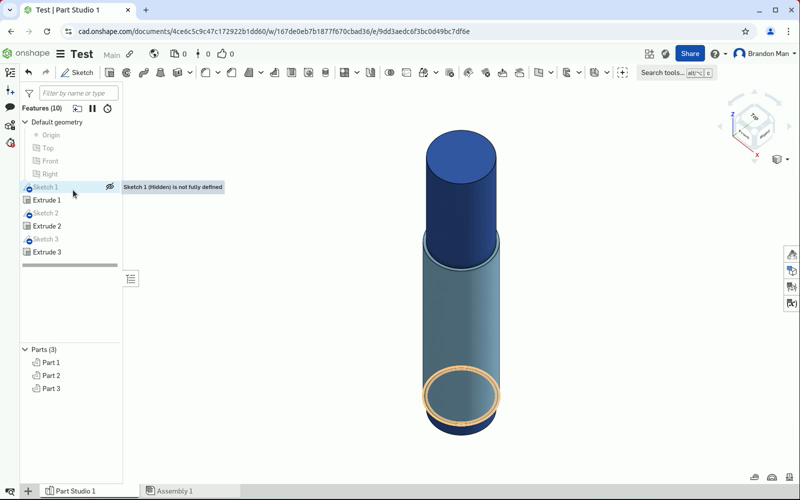
click(73, 189)